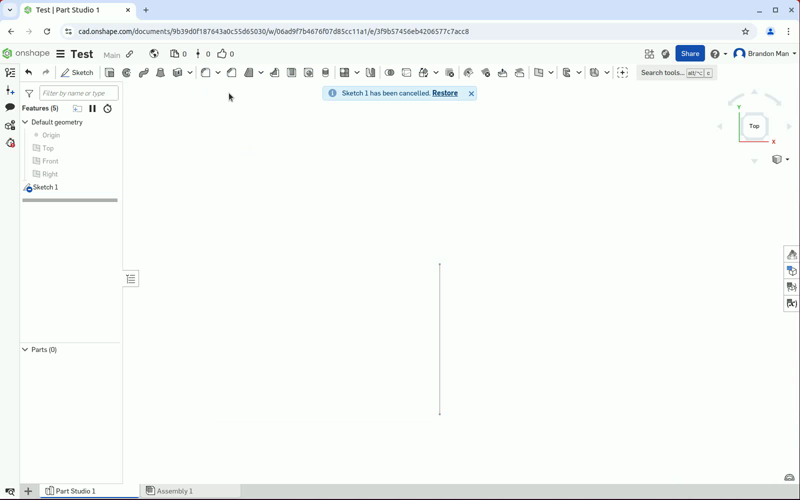
key(shift+h)
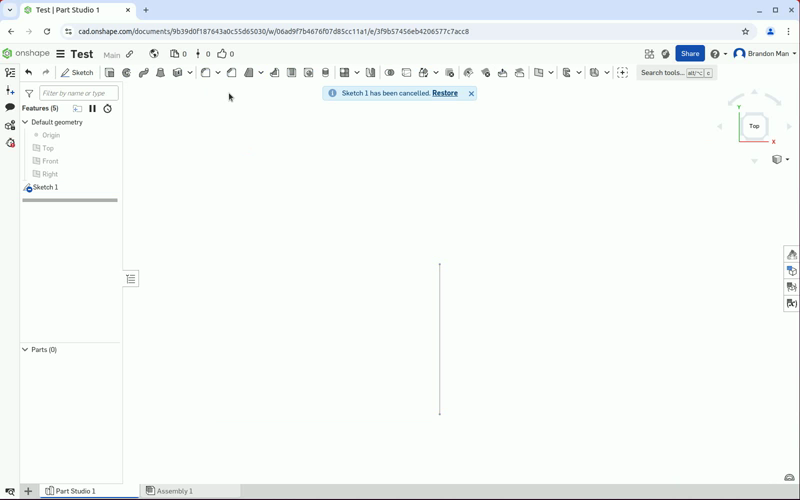
key(shift+s)
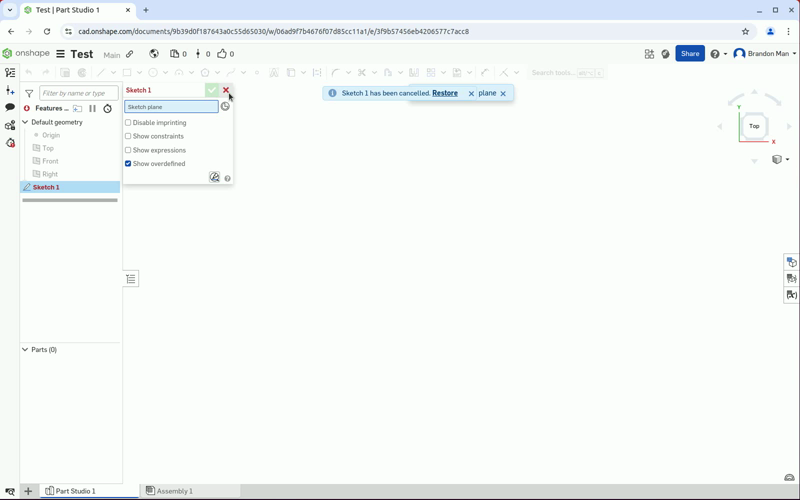
mouse_move(73, 150)
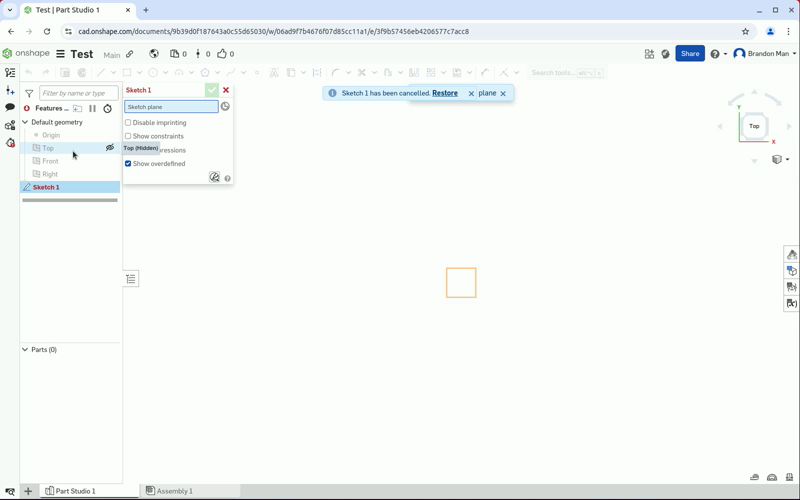
click(73, 150)
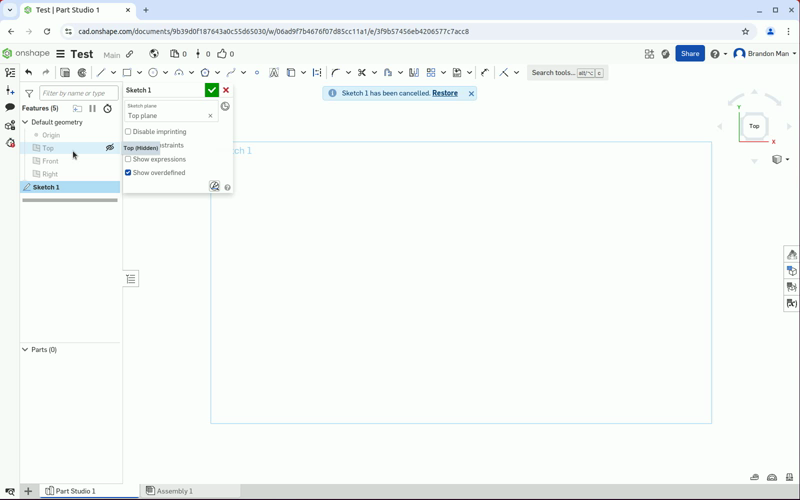
mouse_move(73, 352)
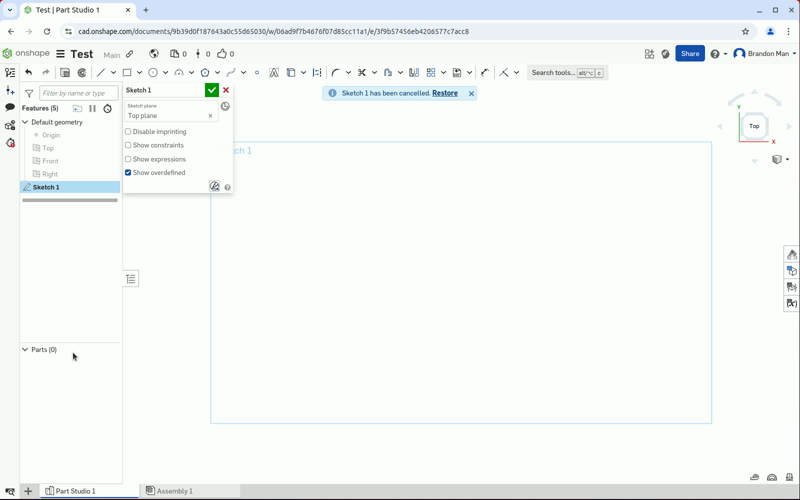
key(y)
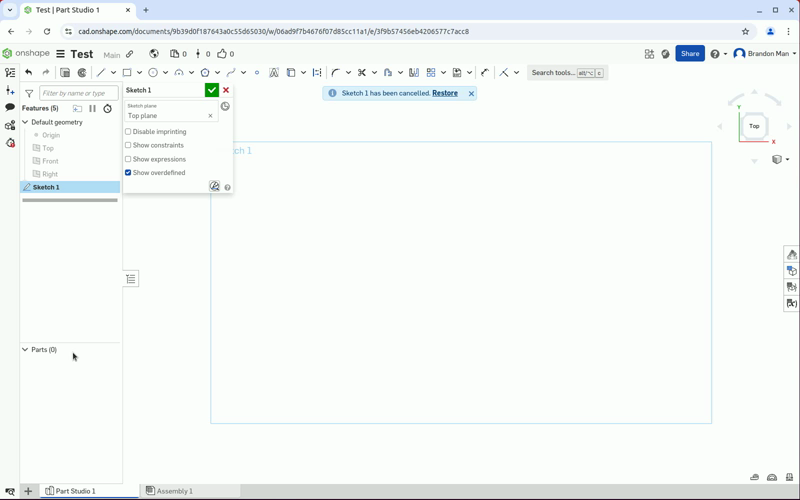
key(l)
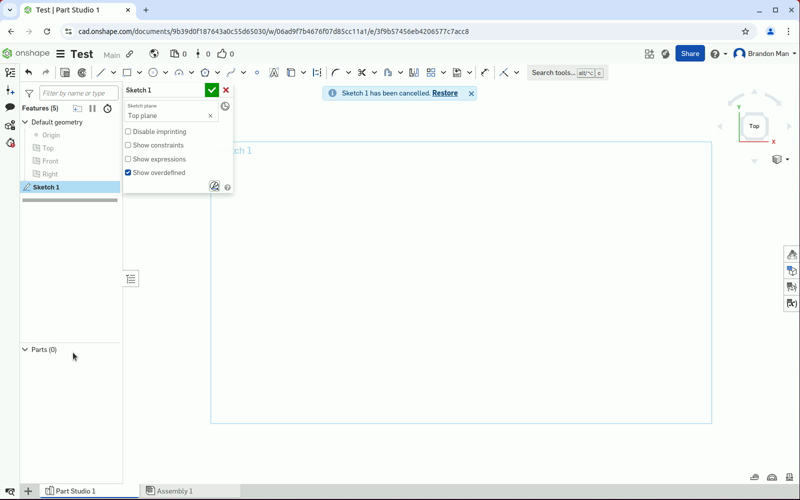
key_down(shift)
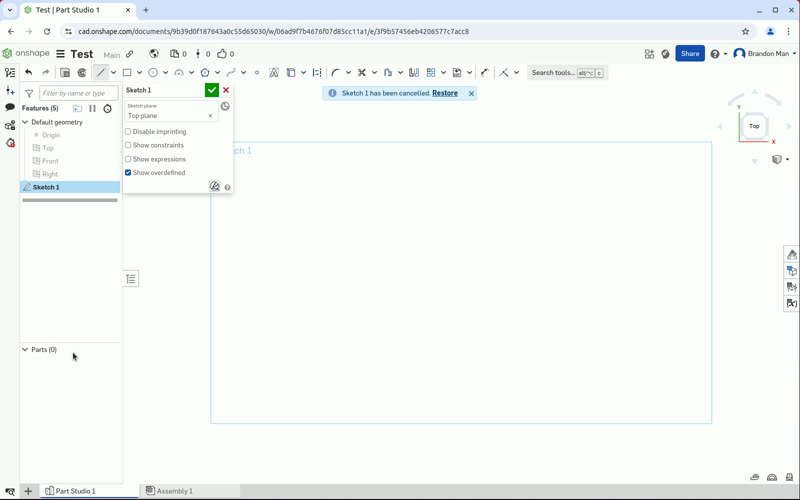
mouse_move(460, 282)
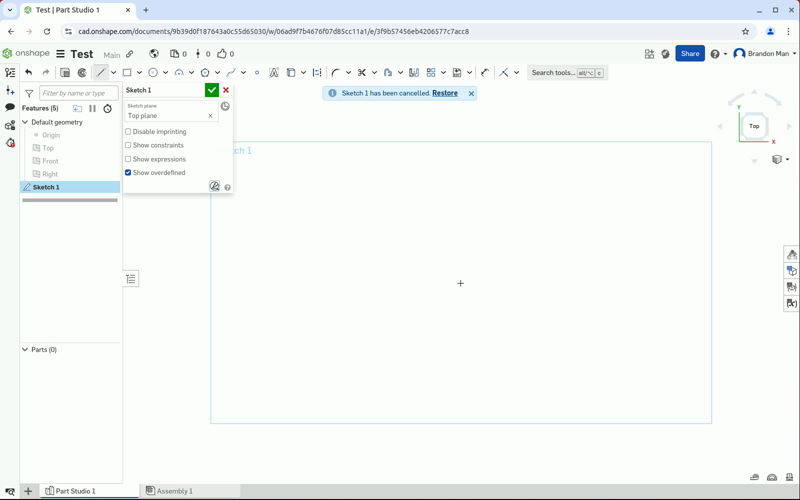
click(460, 282)
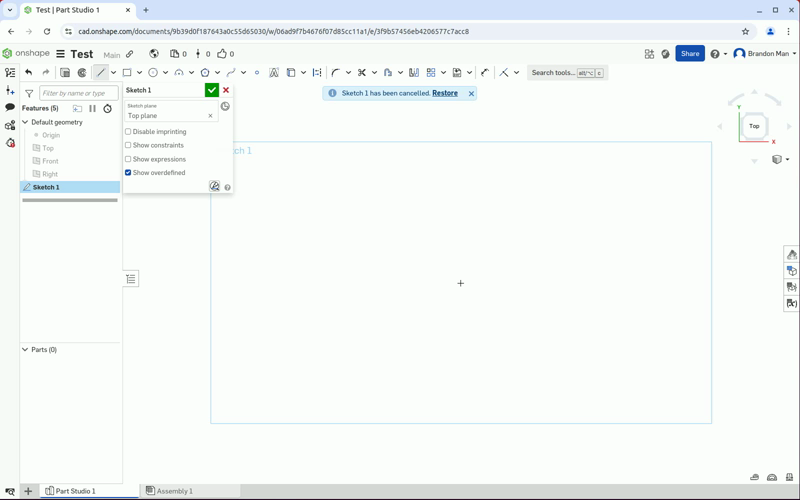
key_up(shift)
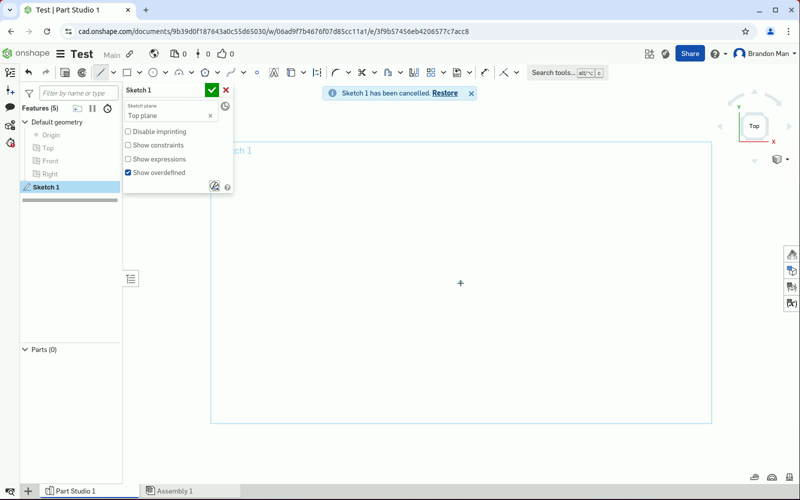
key_down(shift)
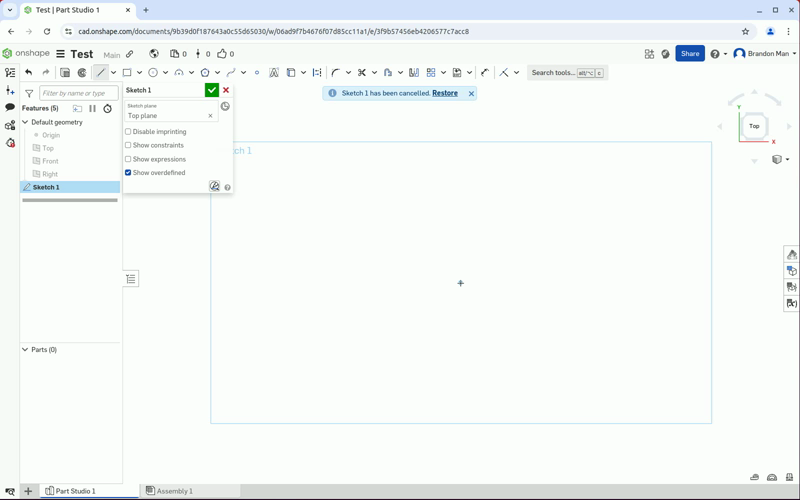
mouse_move(573, 282)
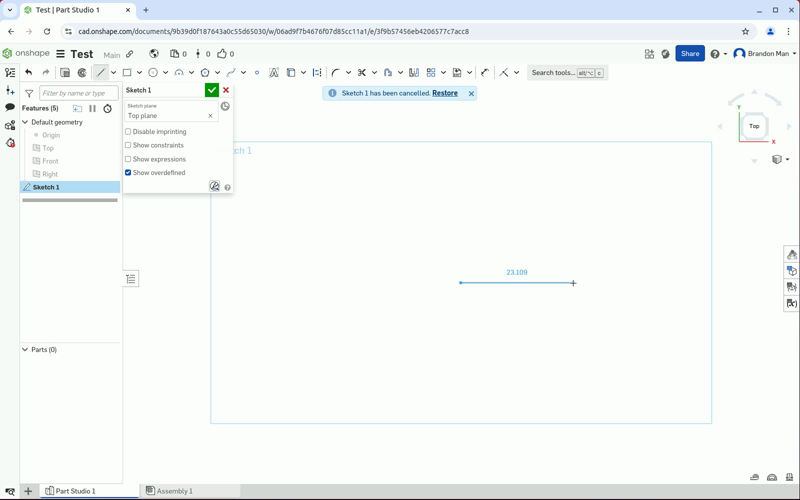
click(573, 282)
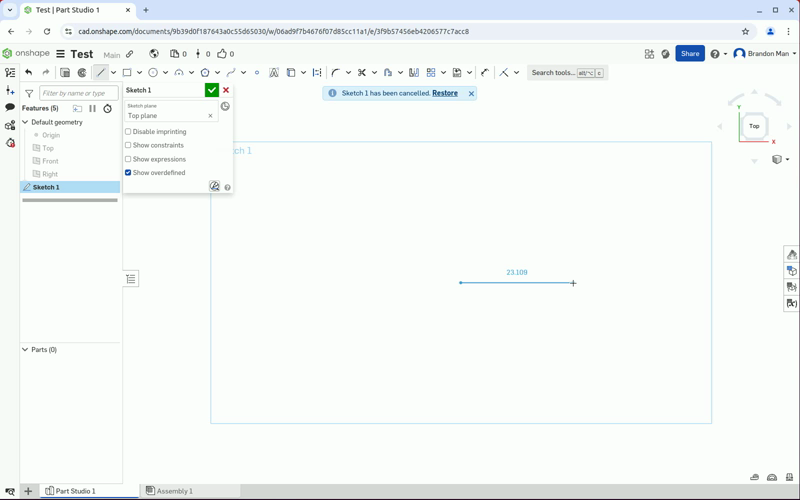
key_up(shift)
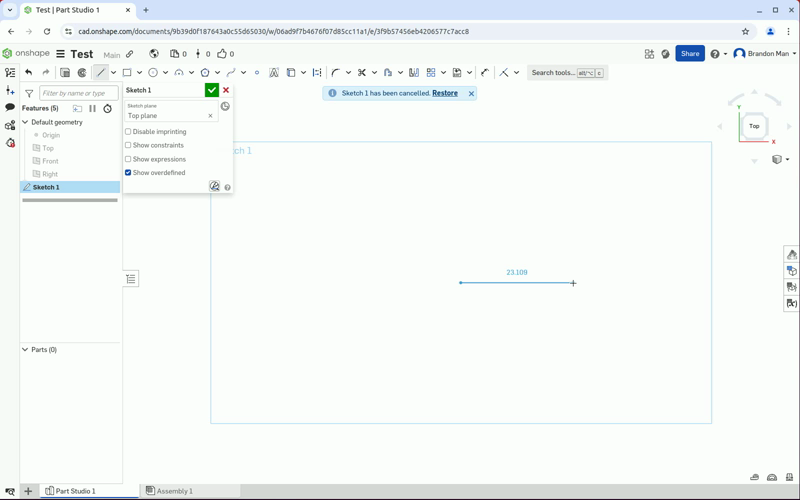
key_down(shift)
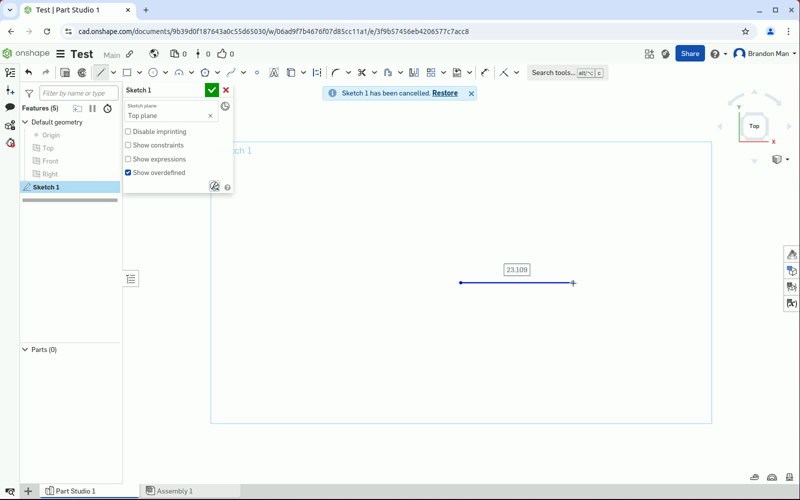
mouse_move(589, 282)
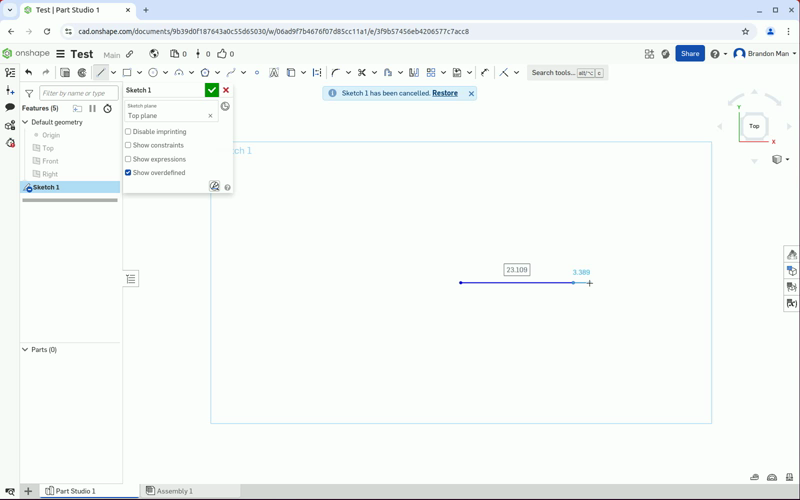
mouse_move(573, 268)
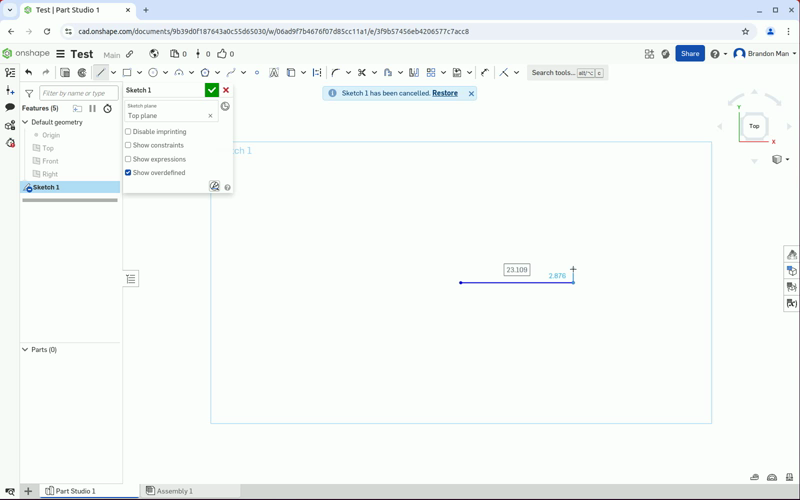
click(573, 268)
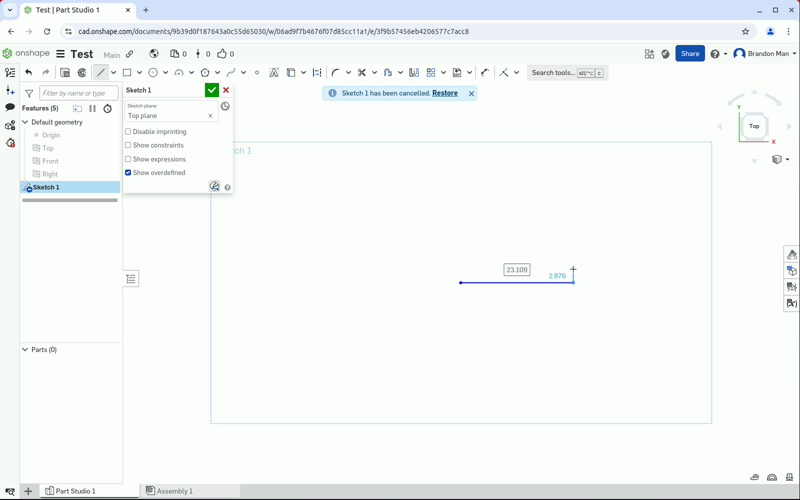
key_up(shift)
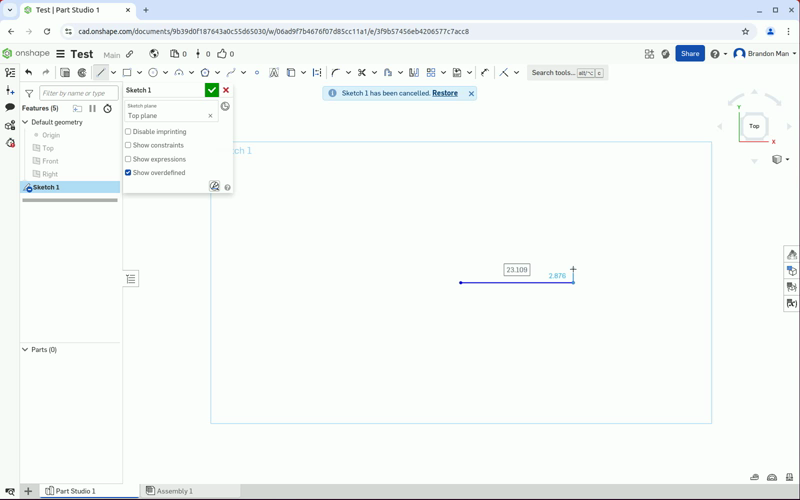
key_down(shift)
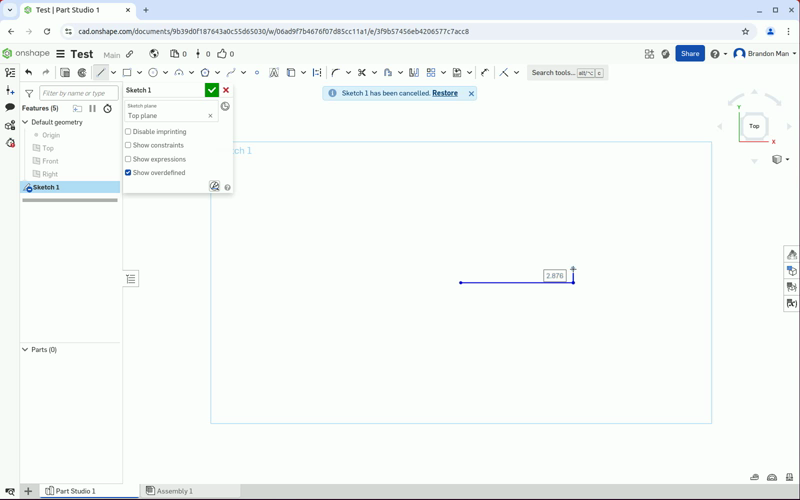
mouse_move(589, 268)
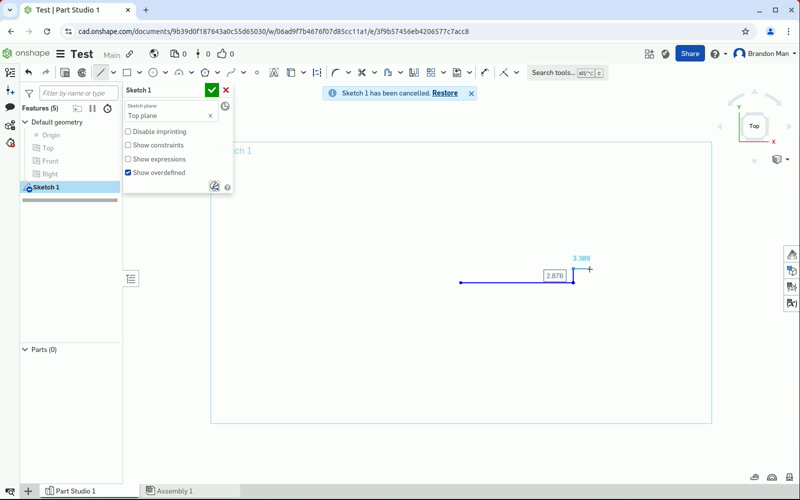
mouse_move(573, 240)
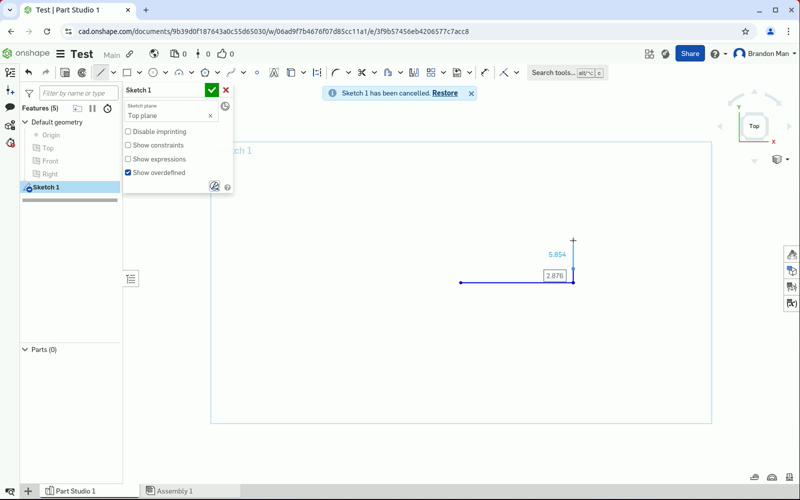
click(573, 240)
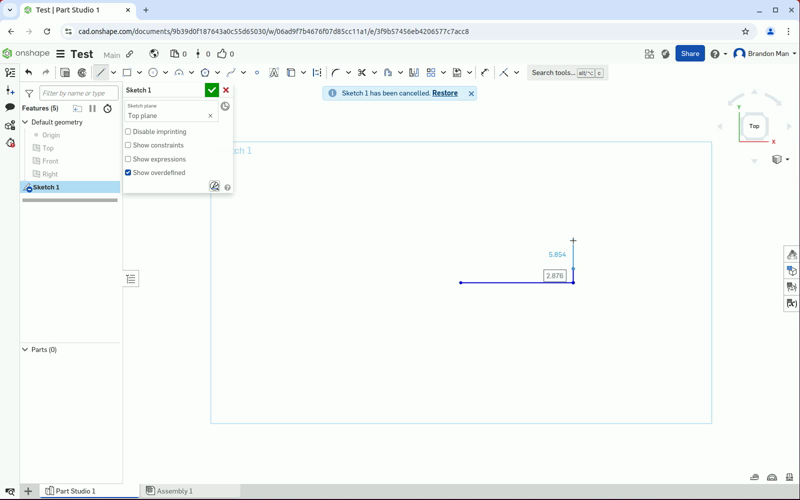
key_up(shift)
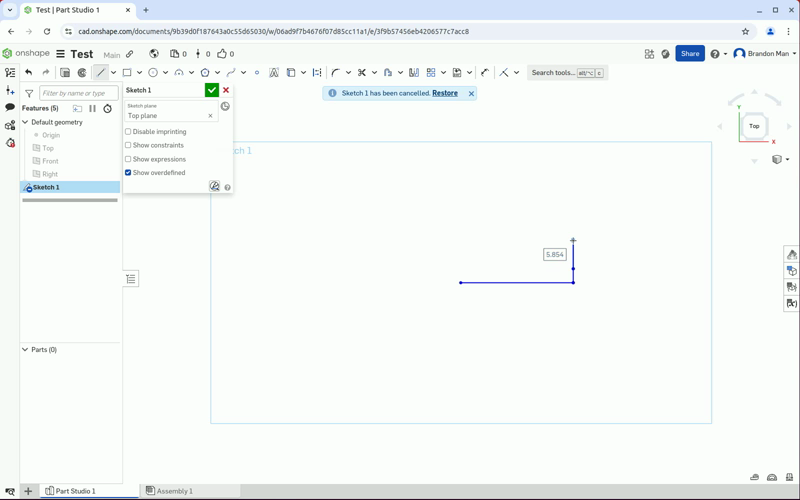
key_down(shift)
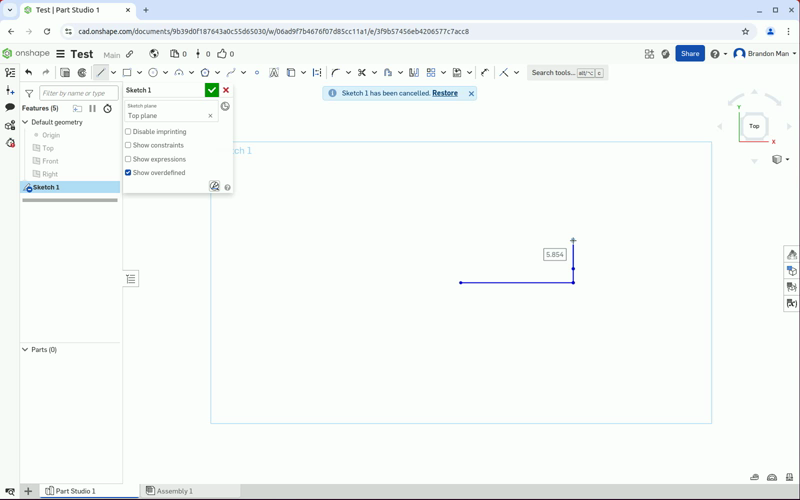
mouse_move(589, 240)
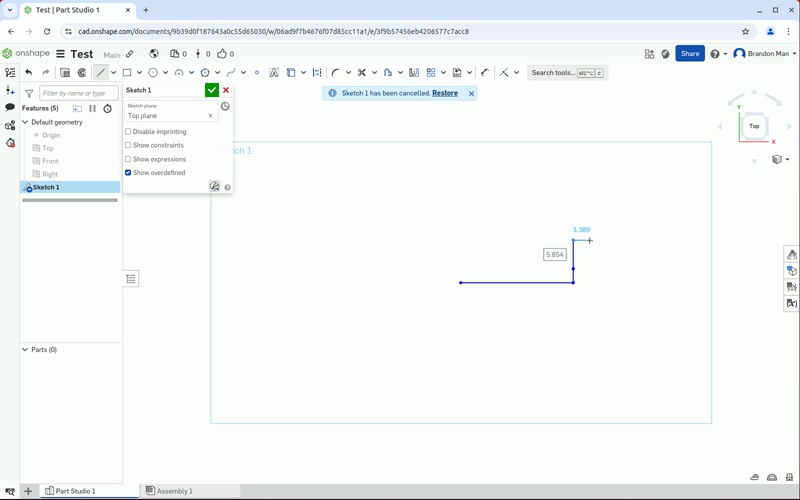
mouse_move(540, 240)
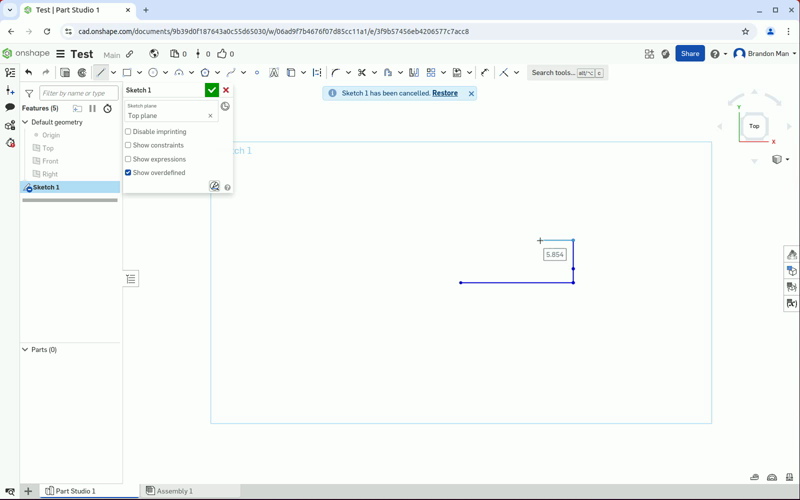
click(540, 240)
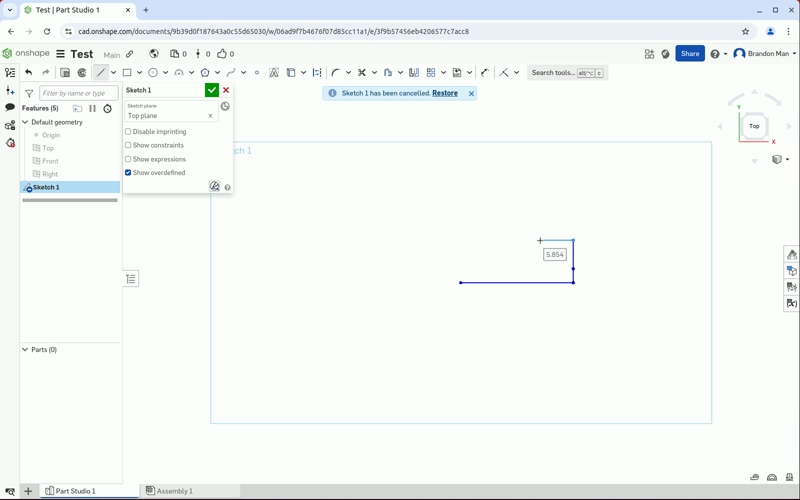
key_up(shift)
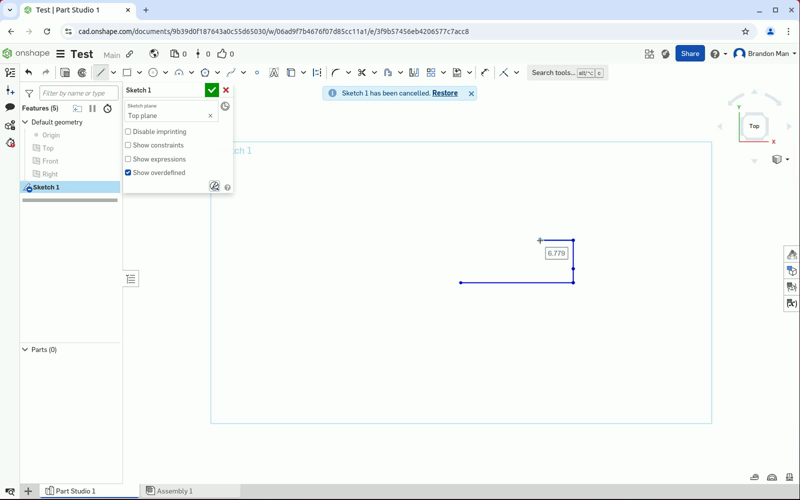
key_down(shift)
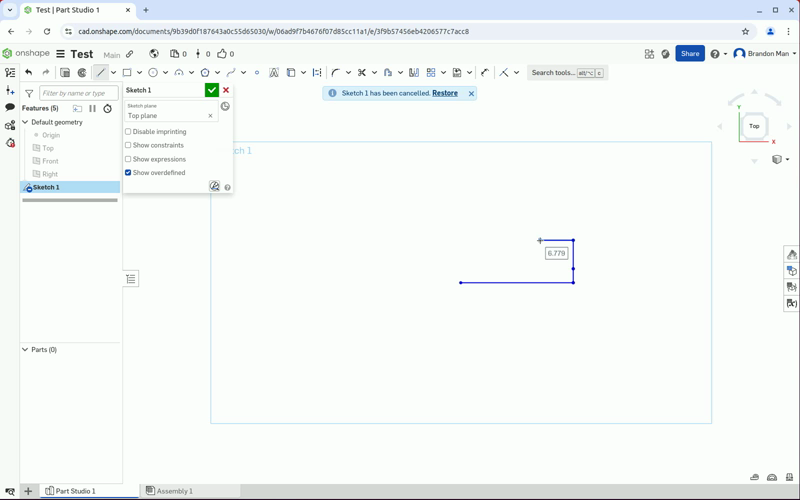
mouse_move(570, 240)
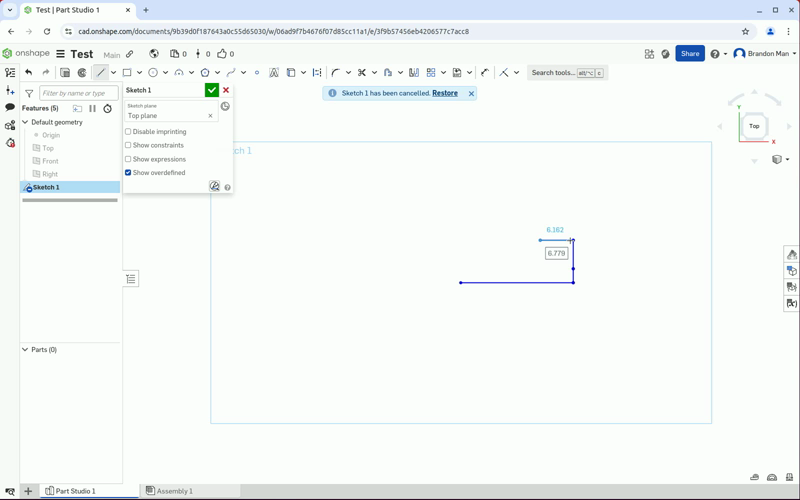
mouse_move(540, 217)
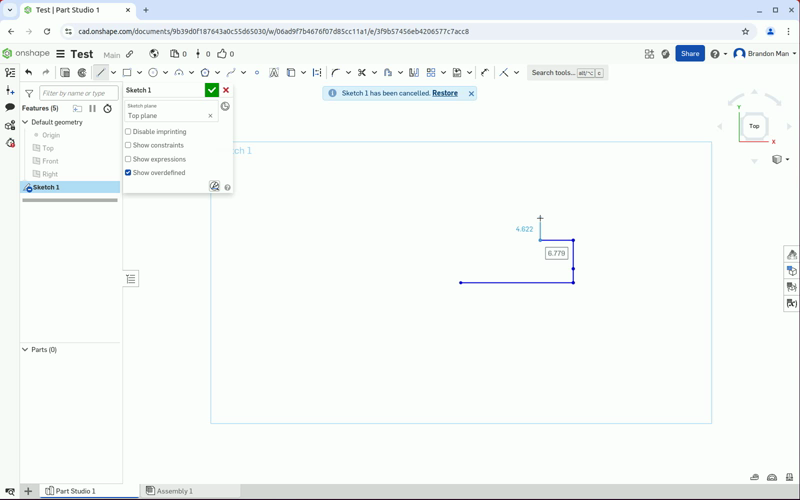
click(540, 217)
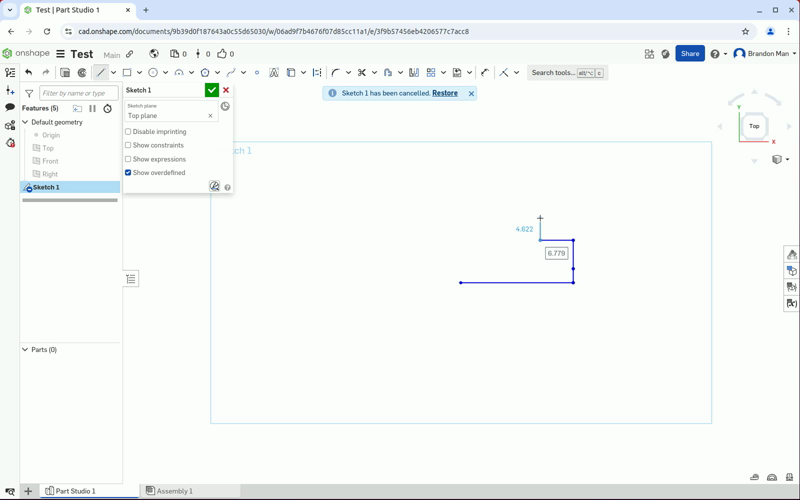
key_up(shift)
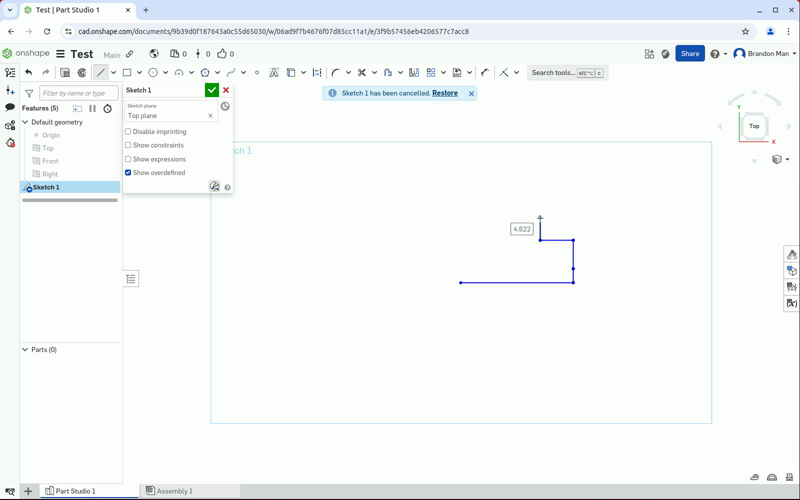
key_down(shift)
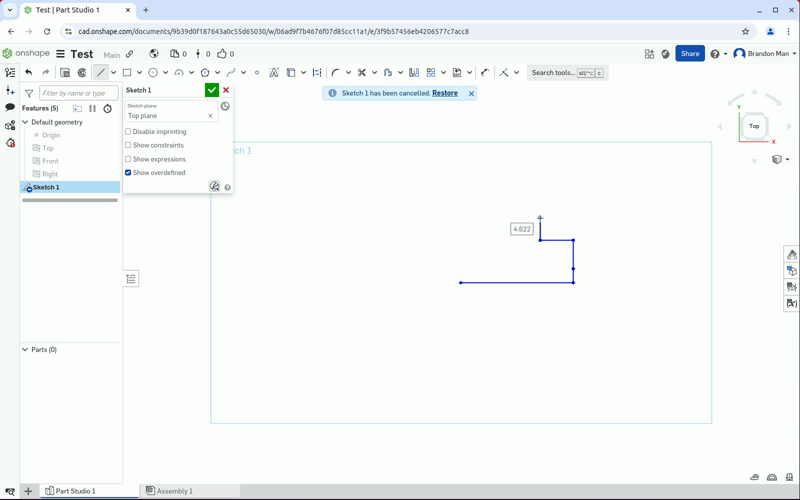
mouse_move(460, 217)
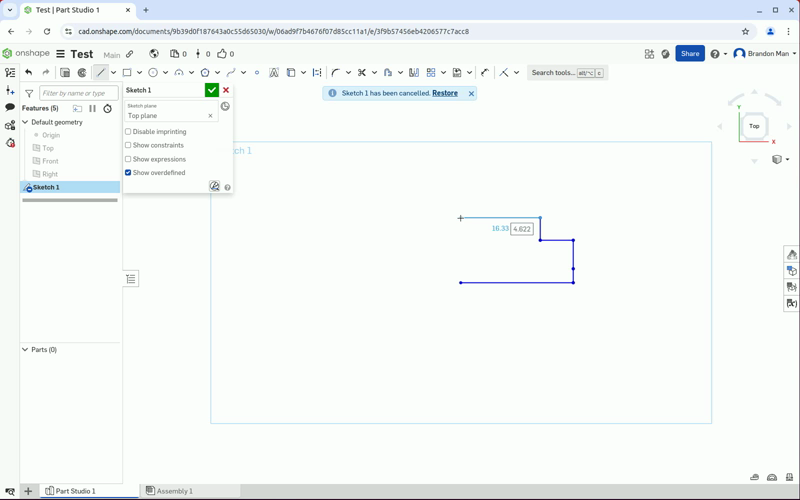
click(460, 217)
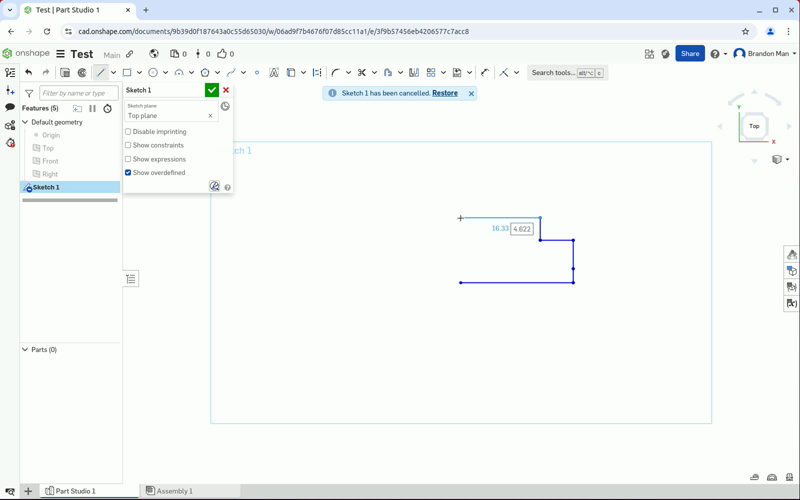
key_up(shift)
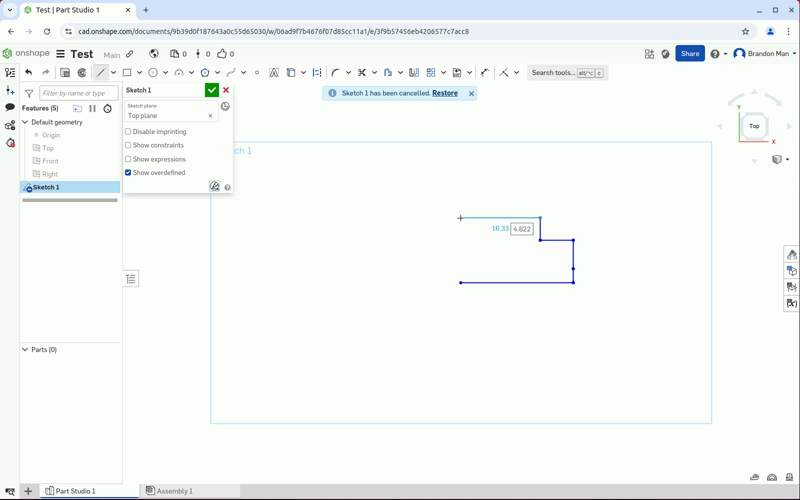
key_down(shift)
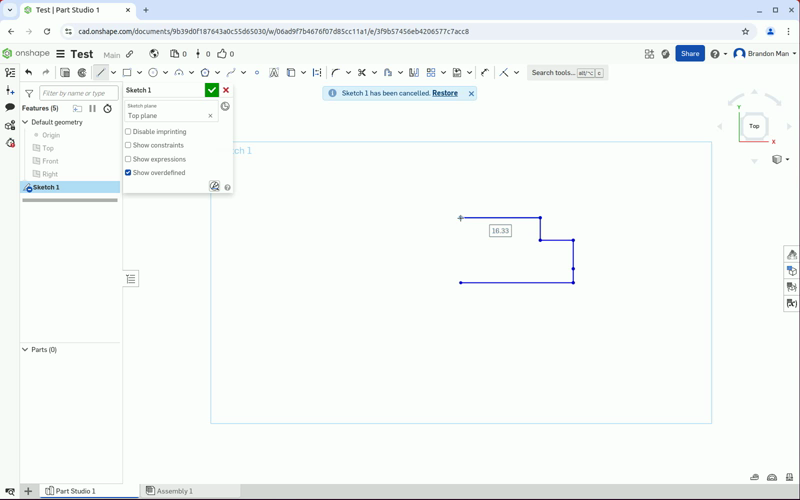
mouse_move(460, 282)
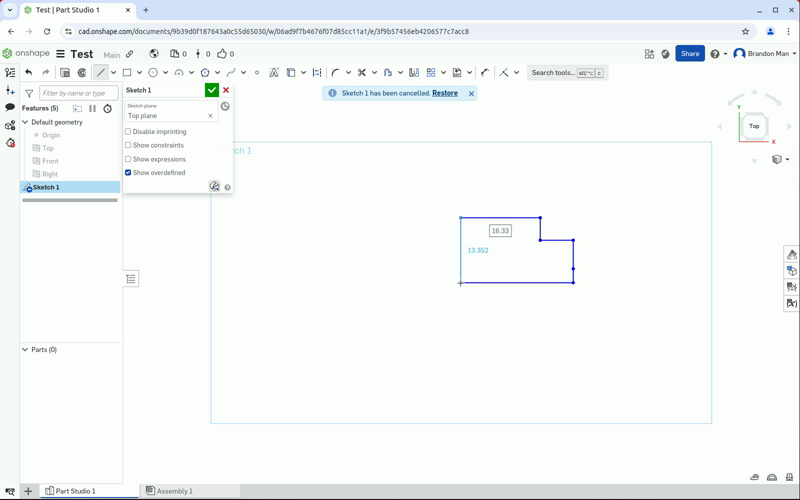
key_up(shift)
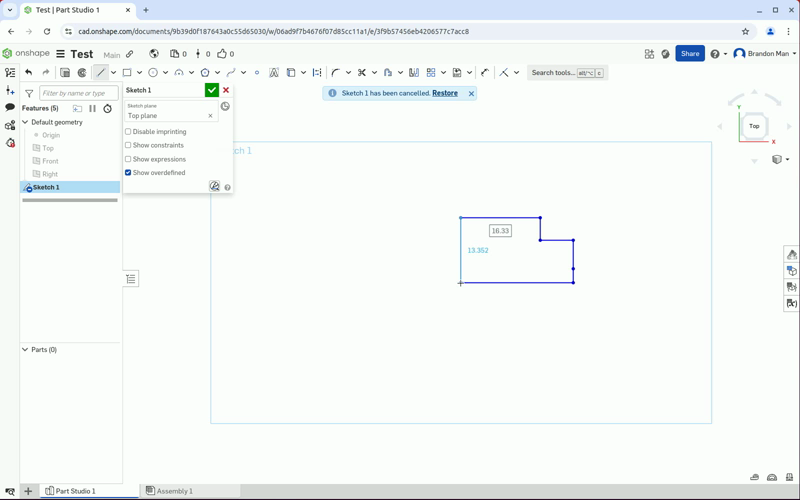
click(460, 282)
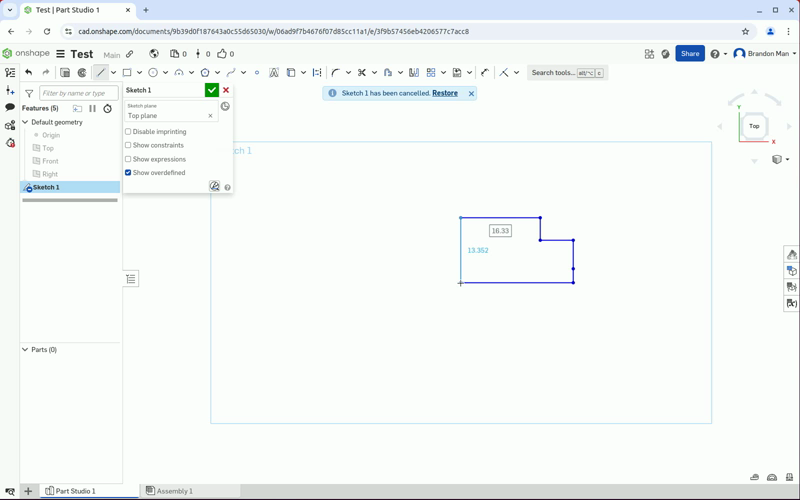
key(esc)
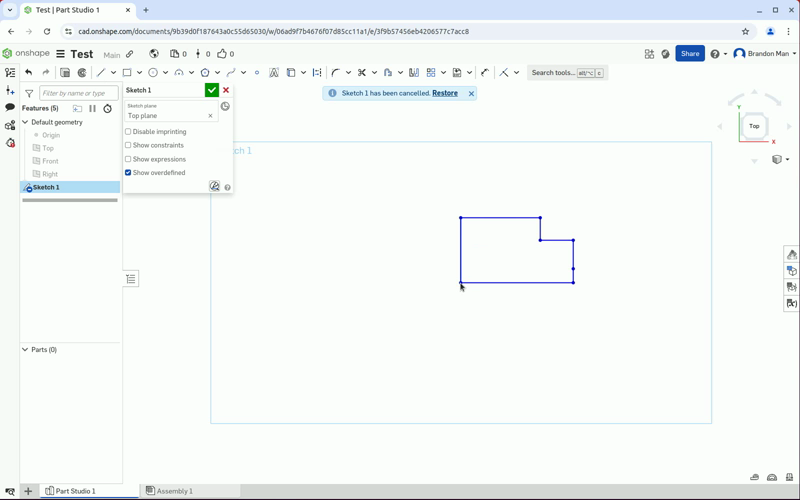
mouse_move(505, 266)
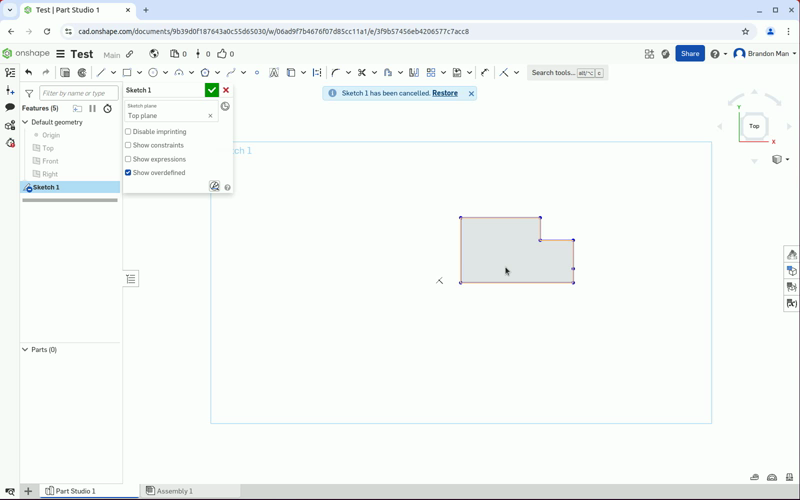
click(505, 266)
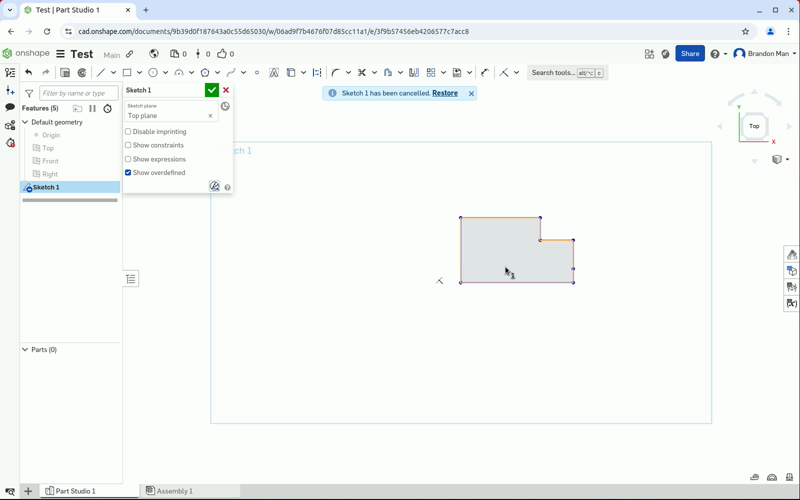
mouse_move(73, 352)
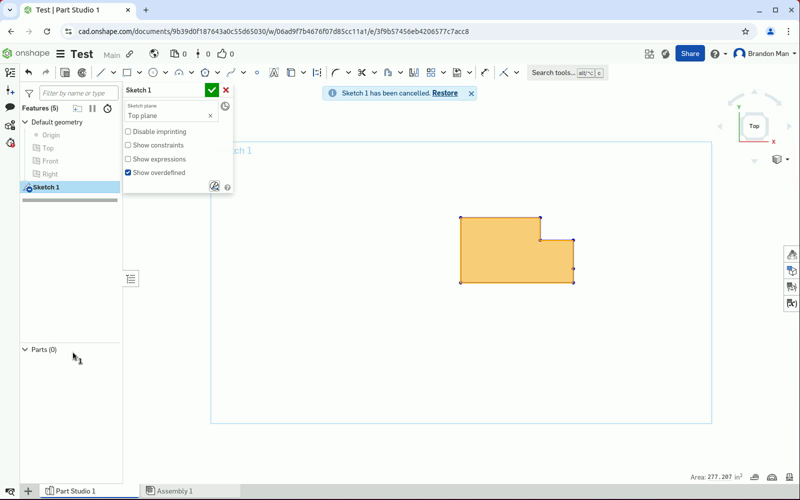
key(shift+y)
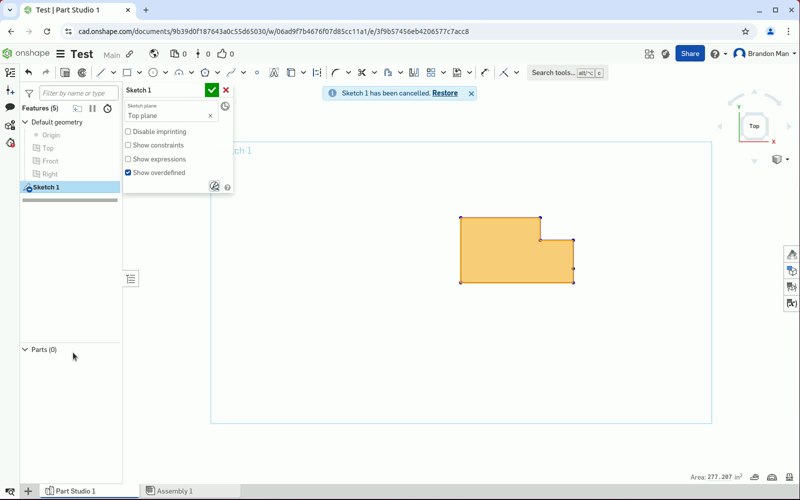
key(shift+e)
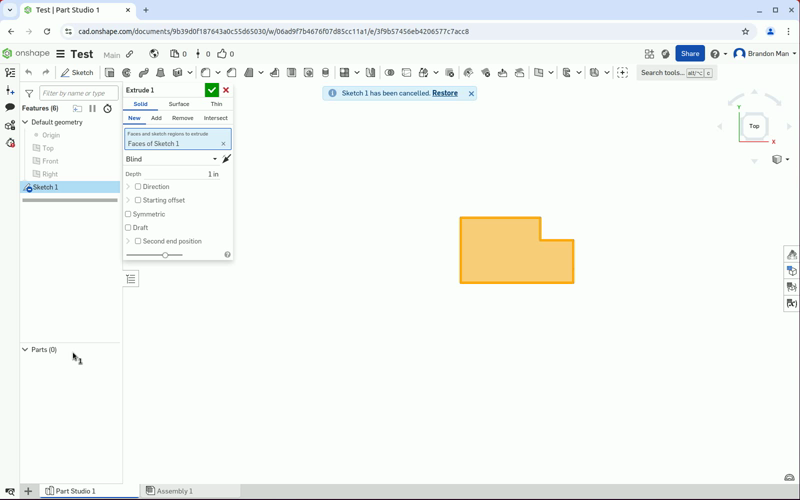
mouse_move(143, 106)
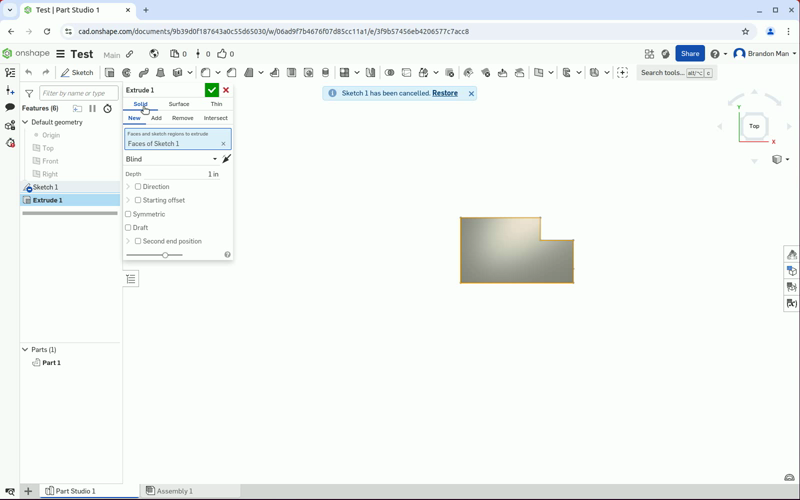
click(143, 106)
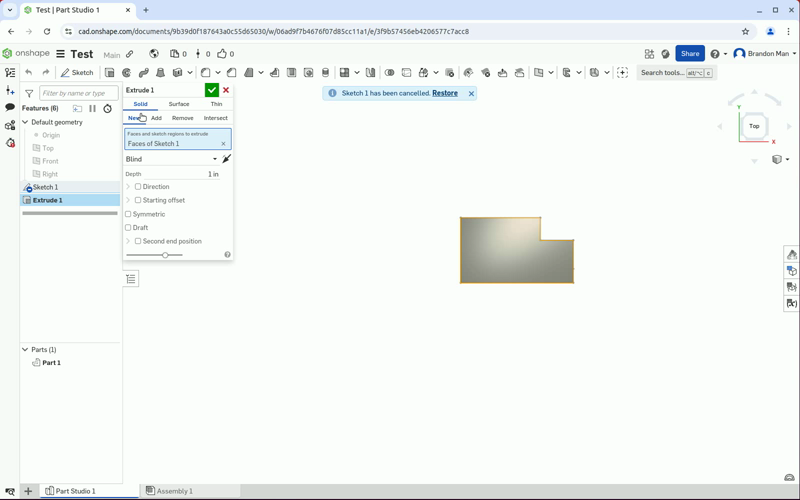
mouse_move(137, 120)
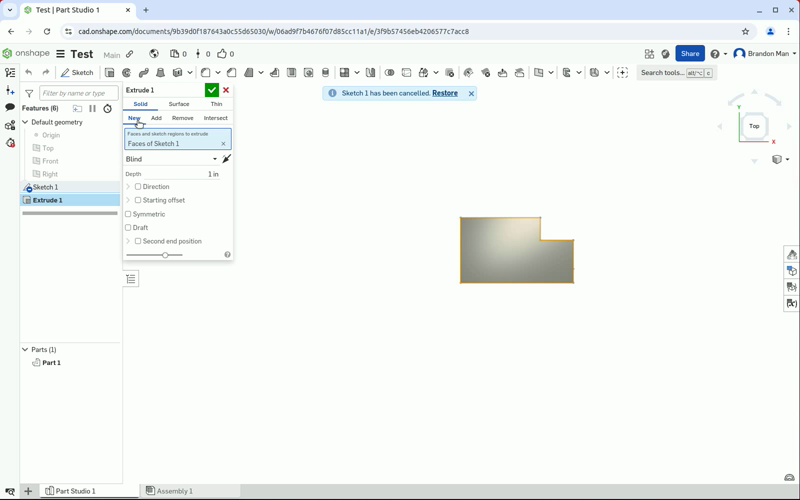
click(137, 120)
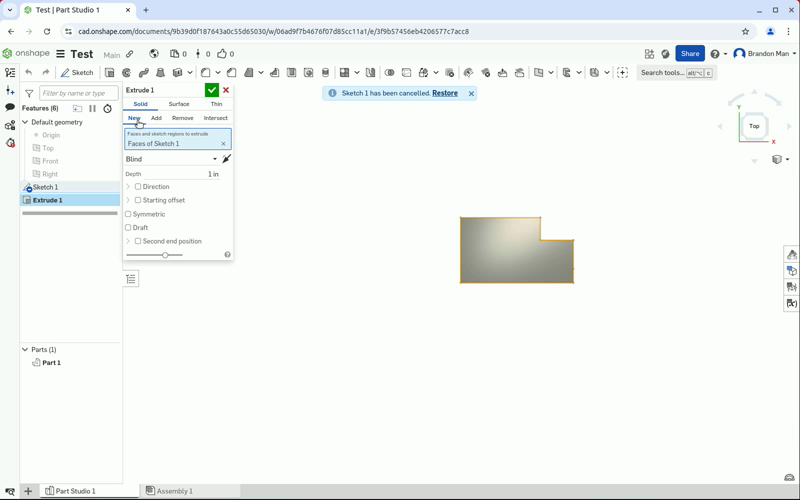
key(tab, 4)
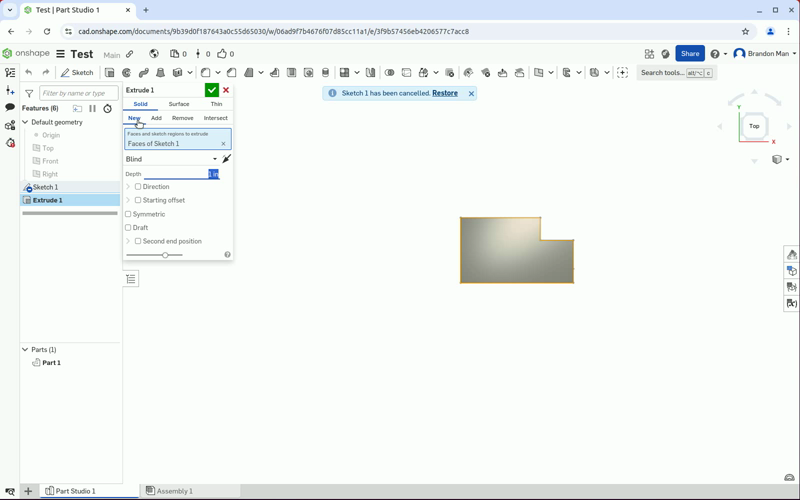
text(5.777)
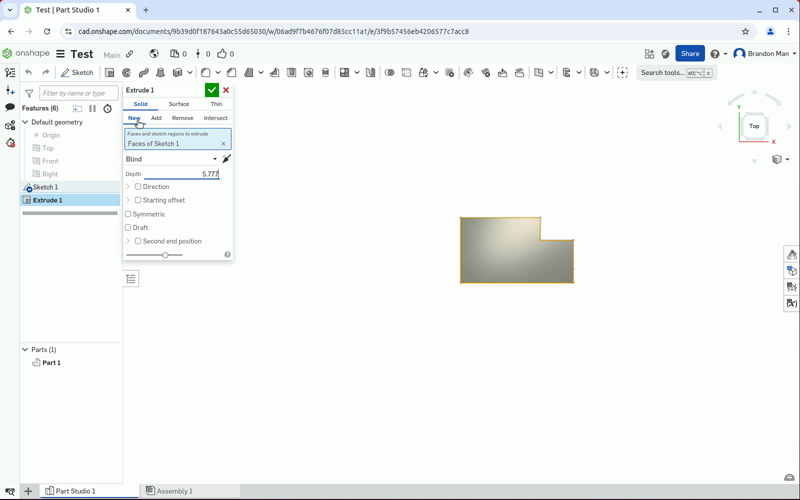
key(enter)
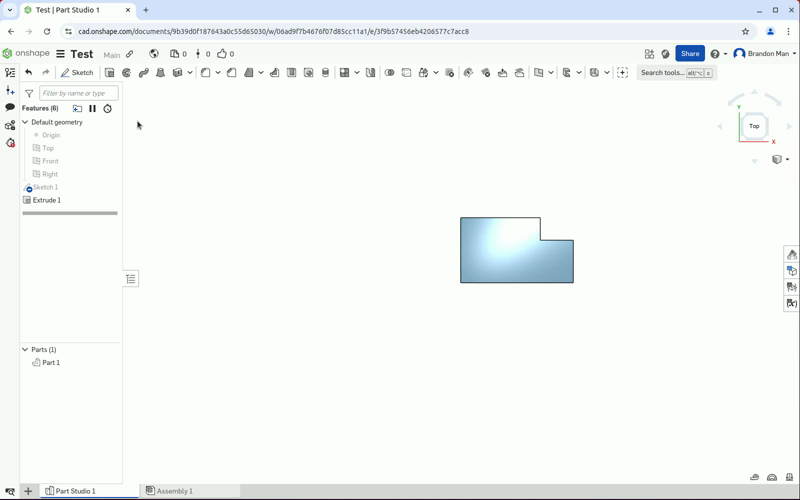
key(shift+h)
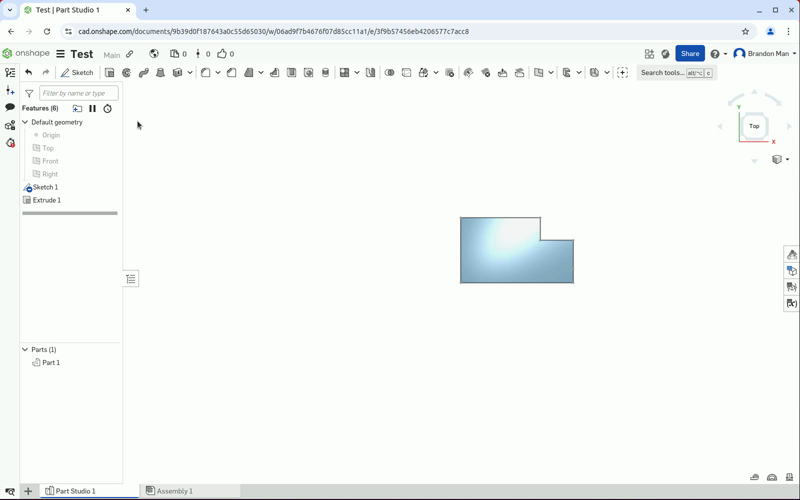
key(shift+h)
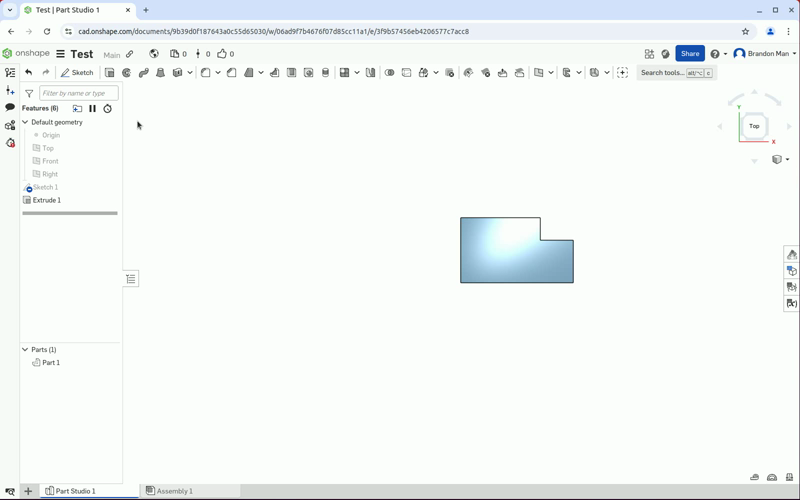
mouse_move(73, 189)
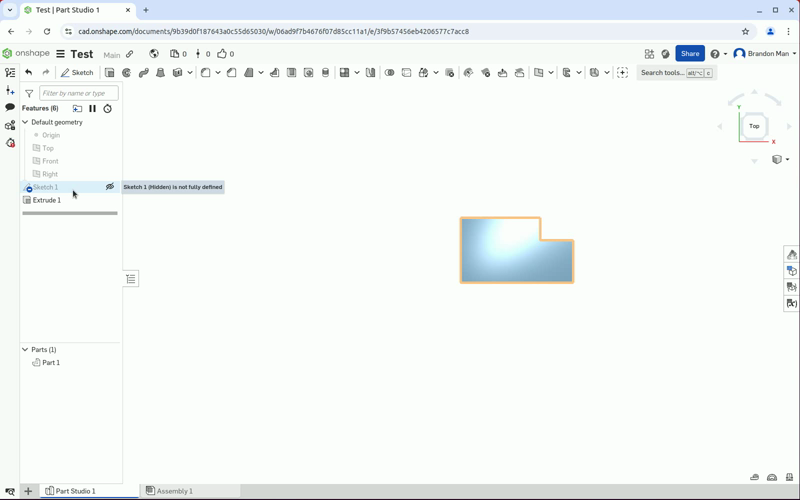
click(73, 189)
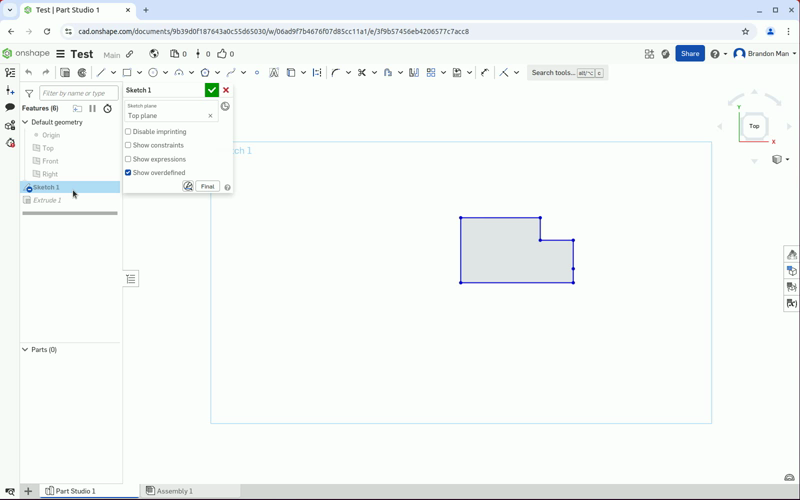
mouse_move(229, 92)
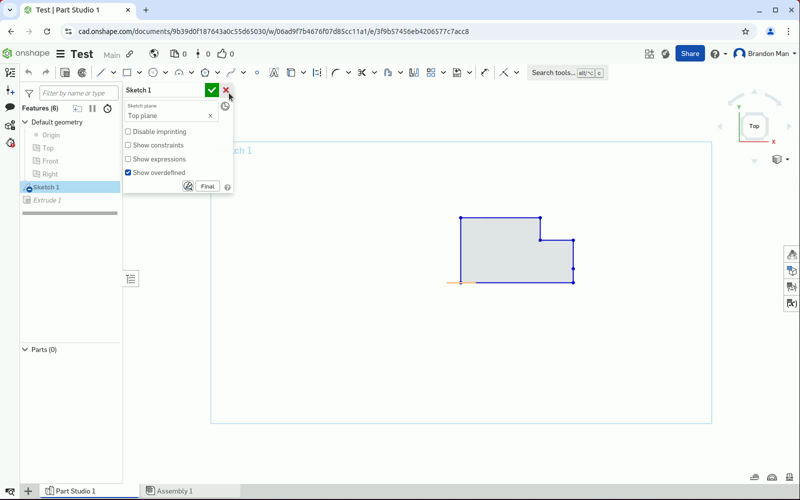
click(229, 92)
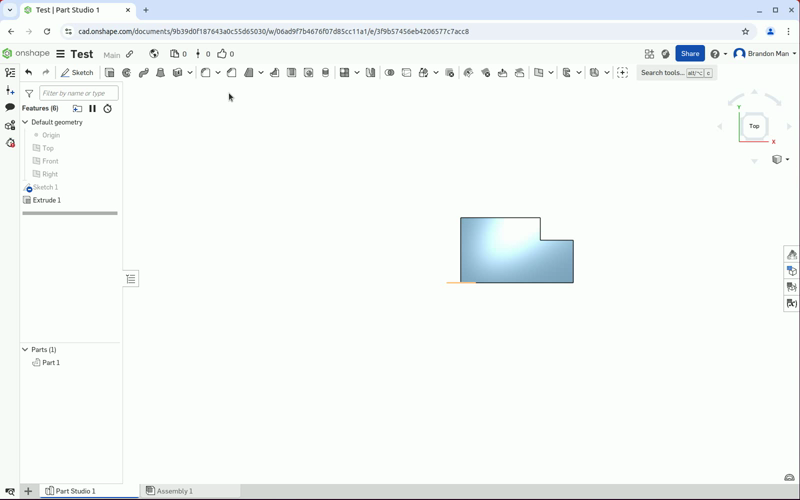
mouse_move(541, 75)
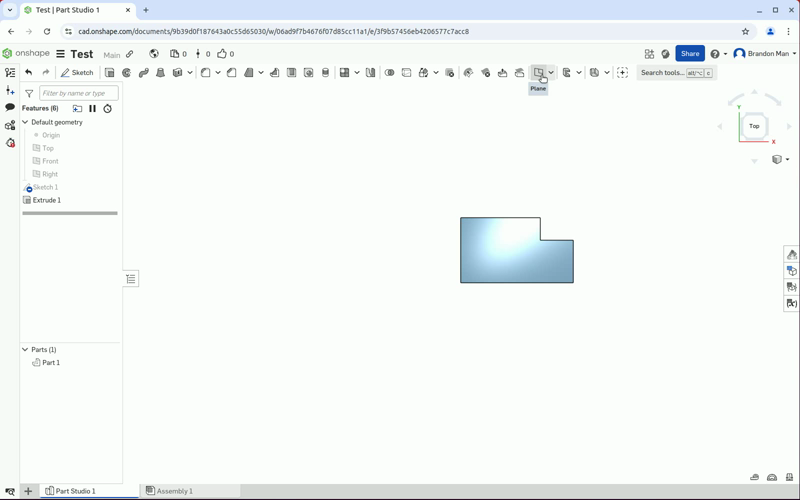
click(541, 75)
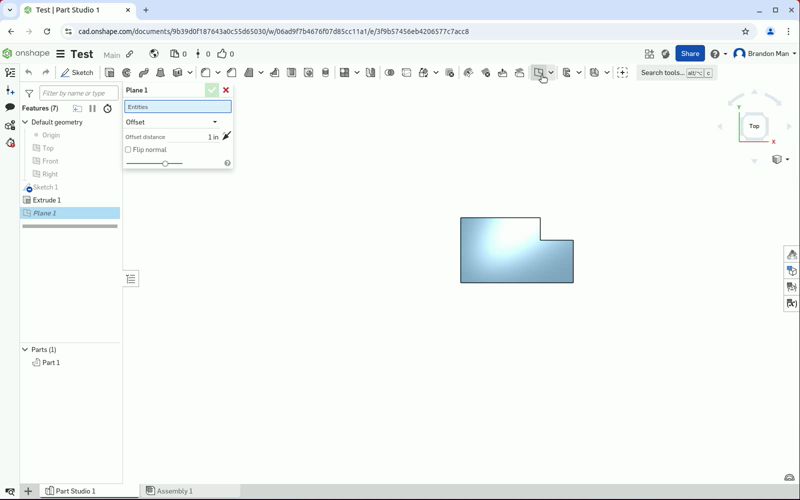
mouse_move(73, 150)
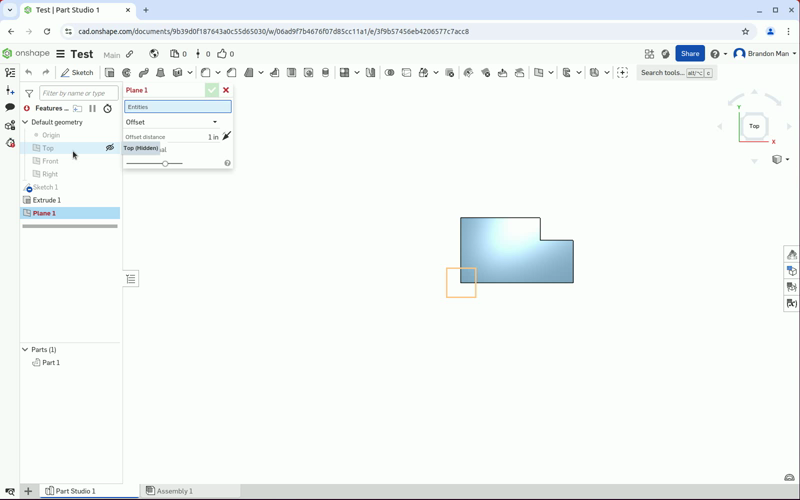
click(73, 150)
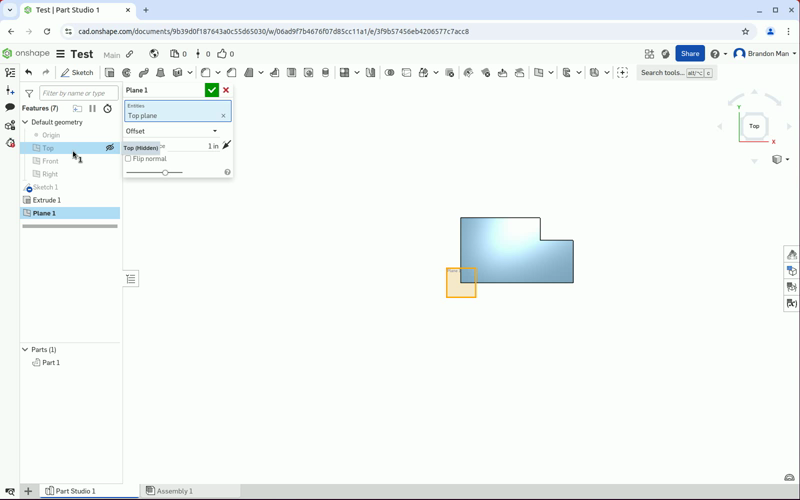
key(tab, 2)
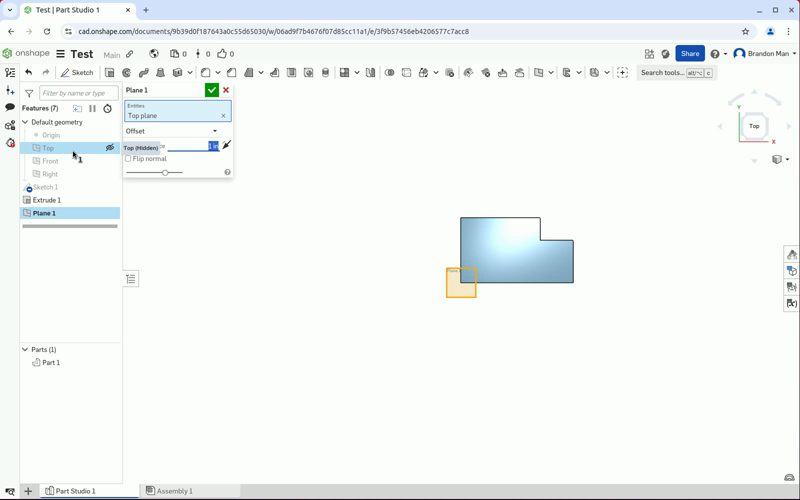
text(5.792)
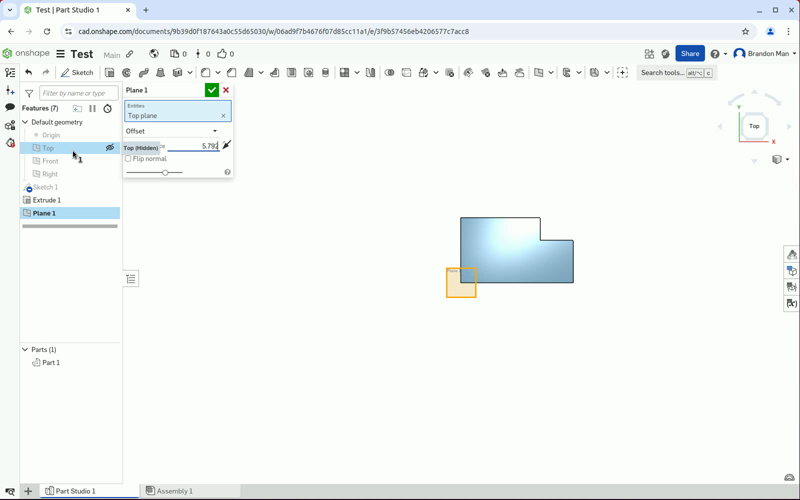
key(enter, 2)
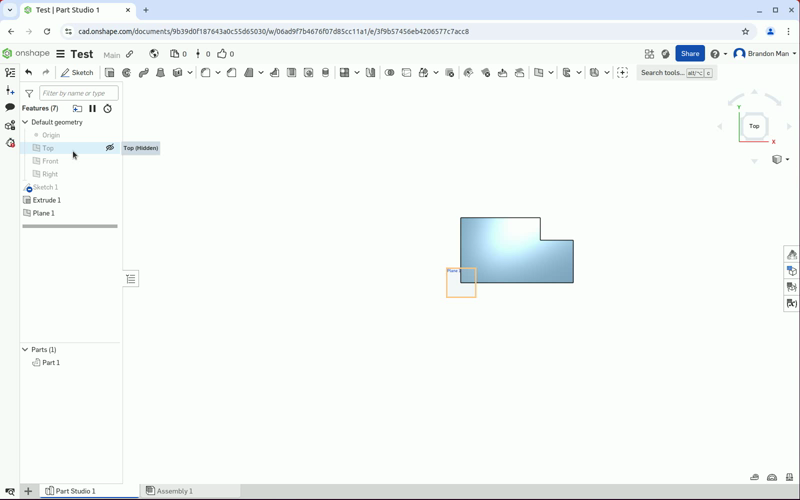
key(shift+s)
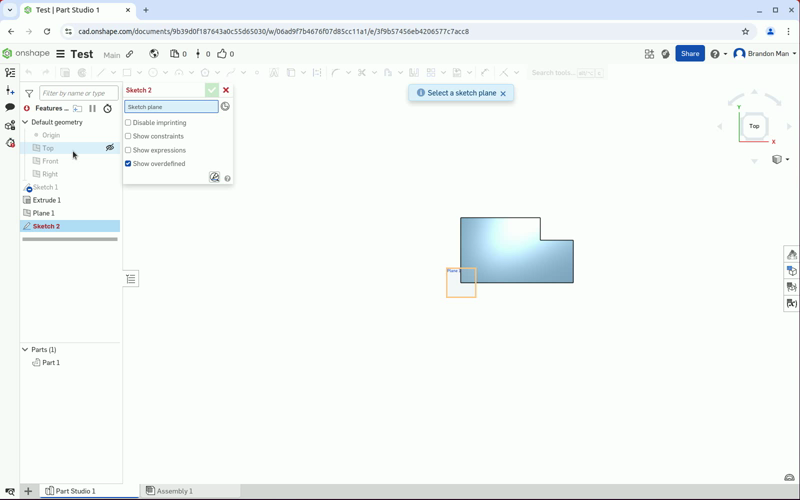
mouse_move(73, 215)
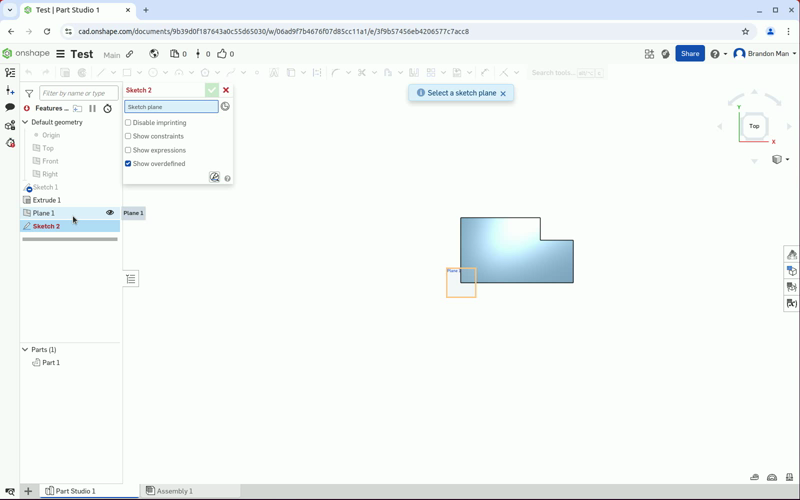
click(73, 215)
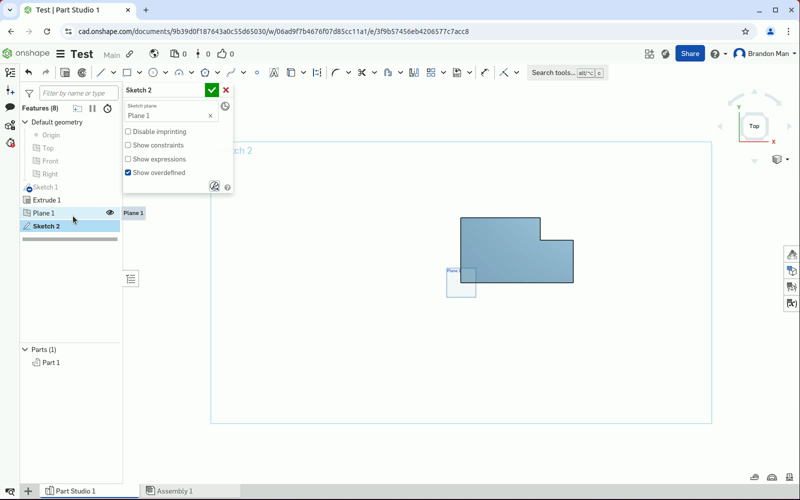
mouse_move(73, 352)
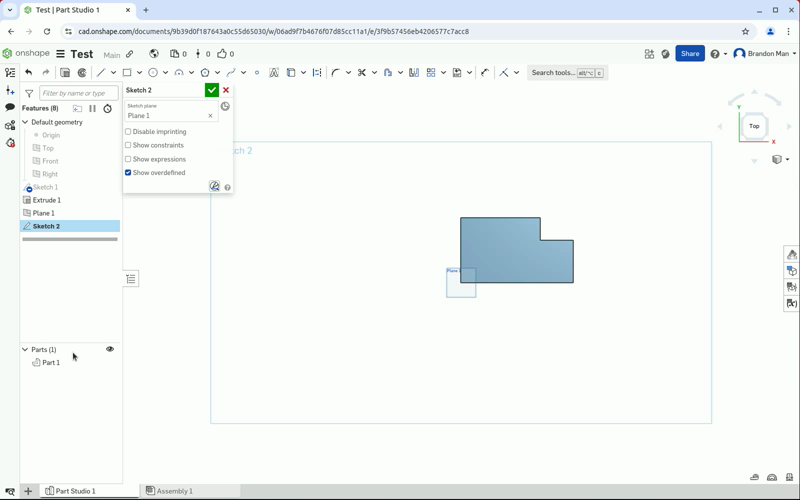
key(y)
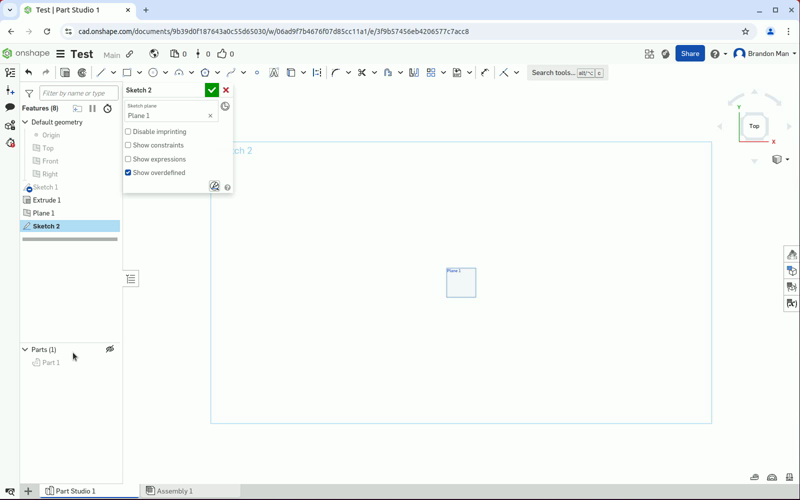
key(l)
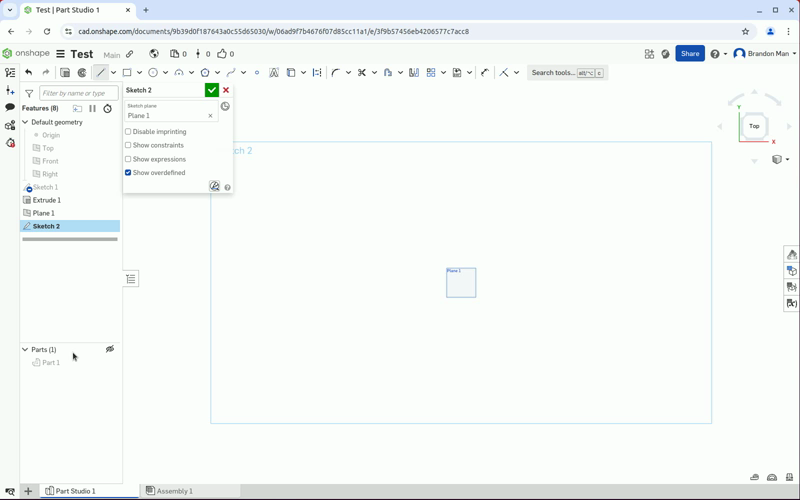
key_down(shift)
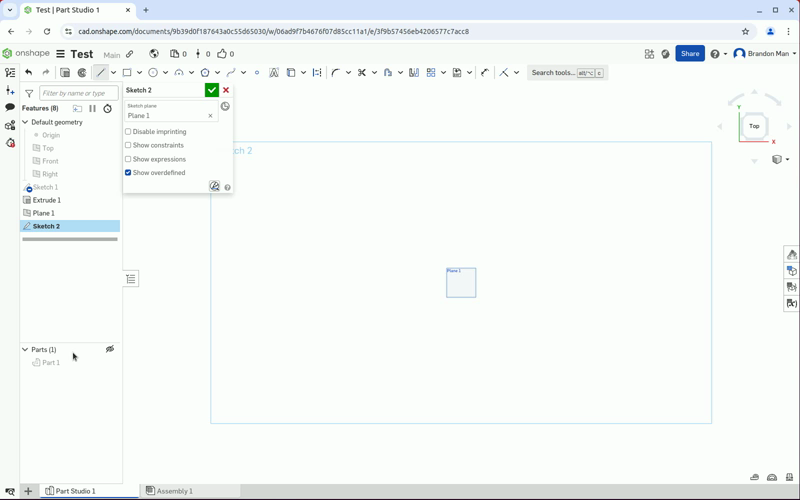
mouse_move(460, 282)
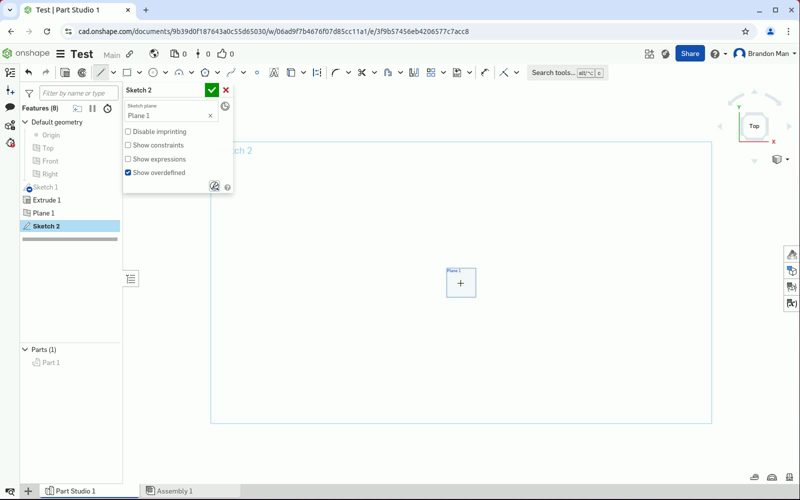
click(460, 282)
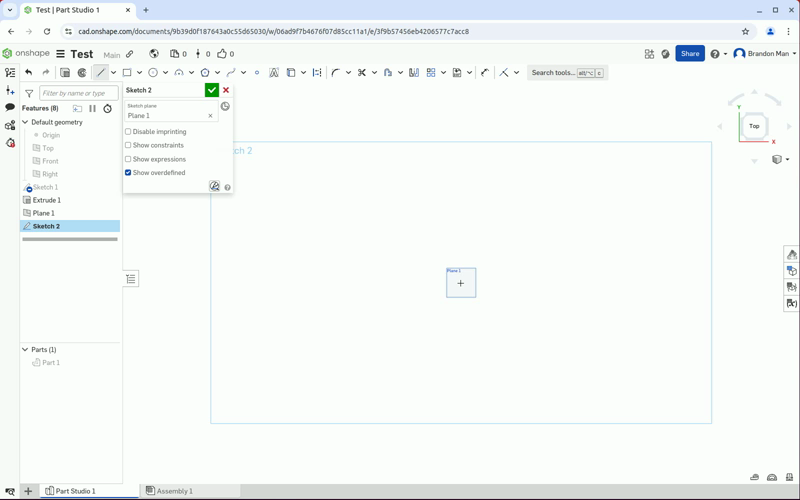
key_up(shift)
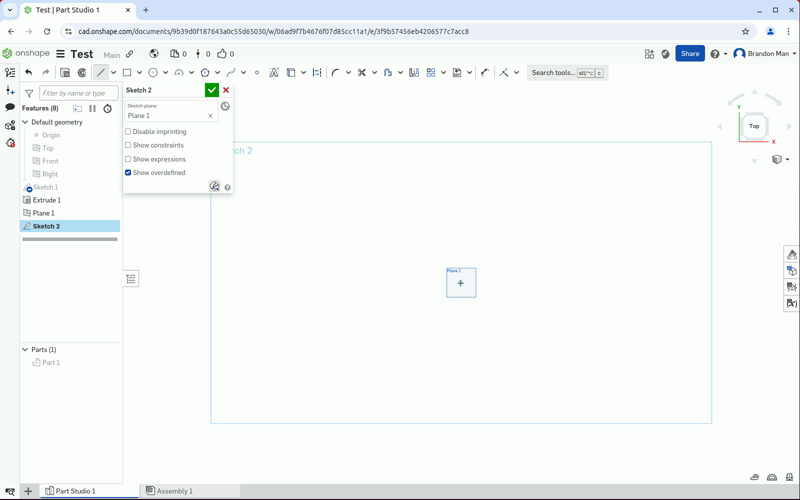
key_down(shift)
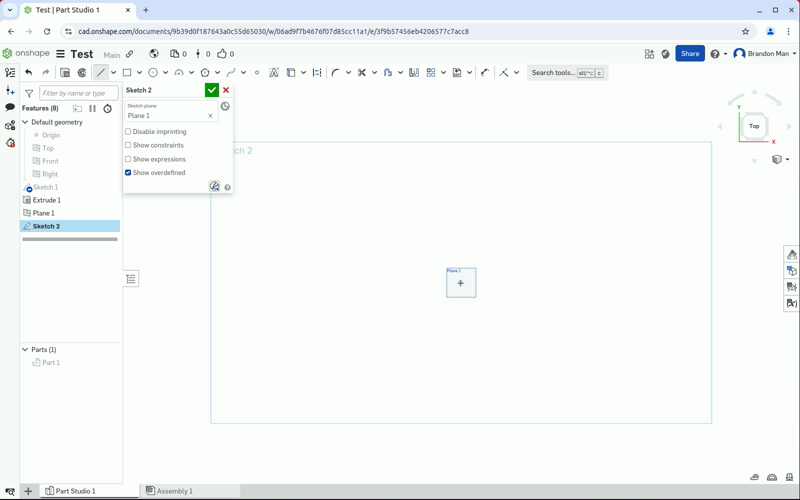
mouse_move(540, 282)
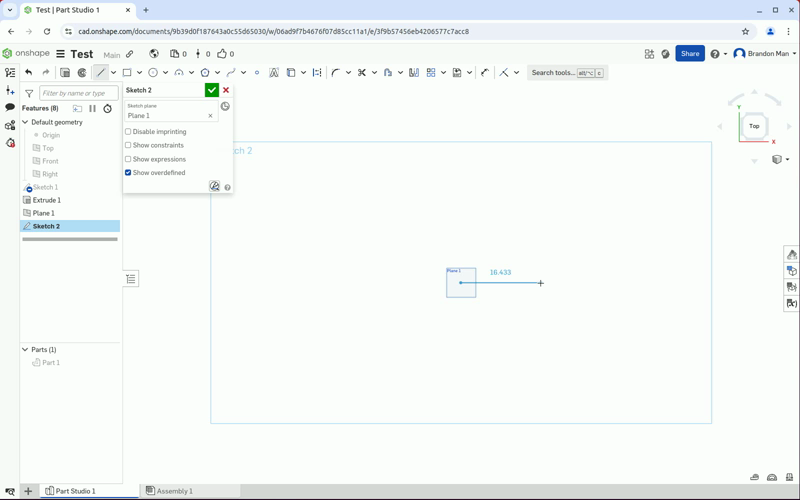
click(540, 282)
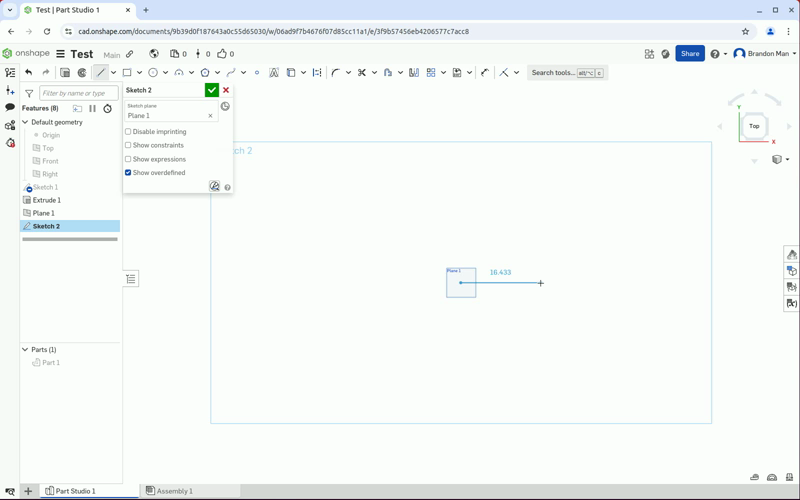
key_up(shift)
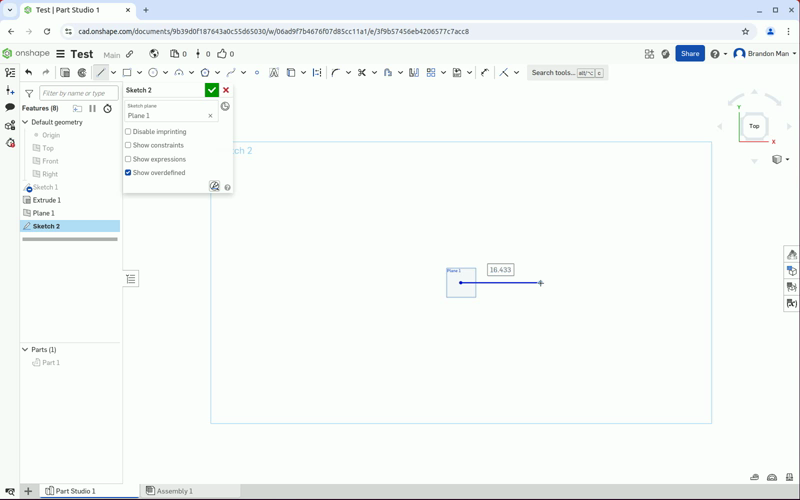
key_down(shift)
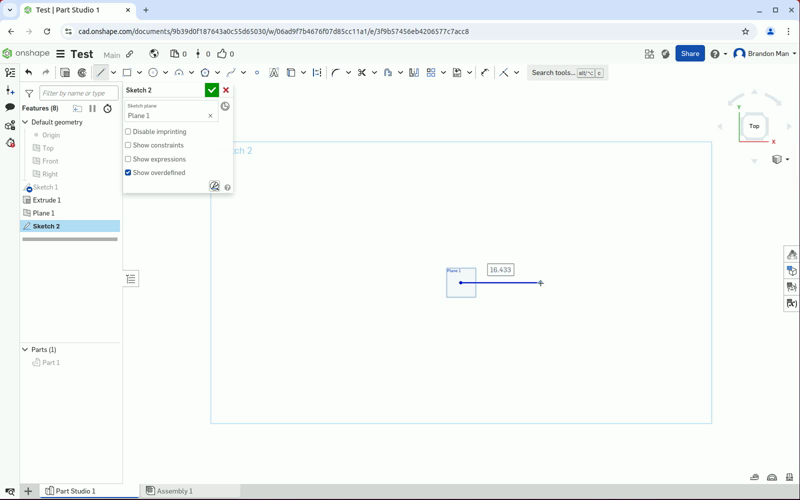
mouse_move(570, 282)
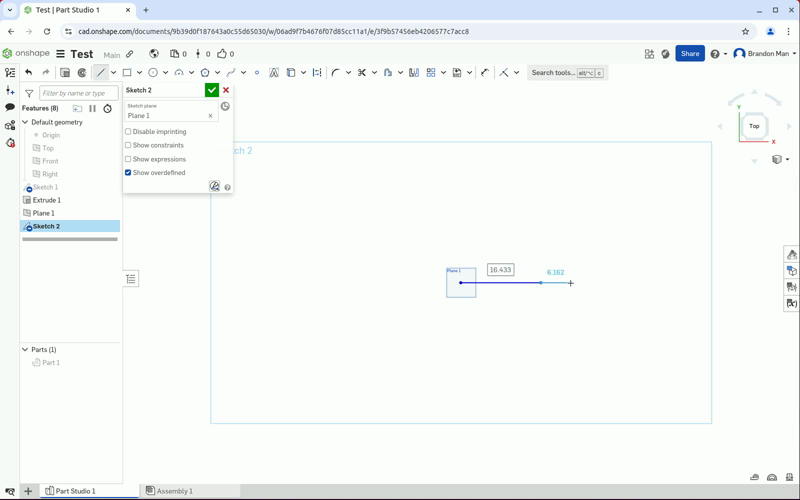
mouse_move(540, 240)
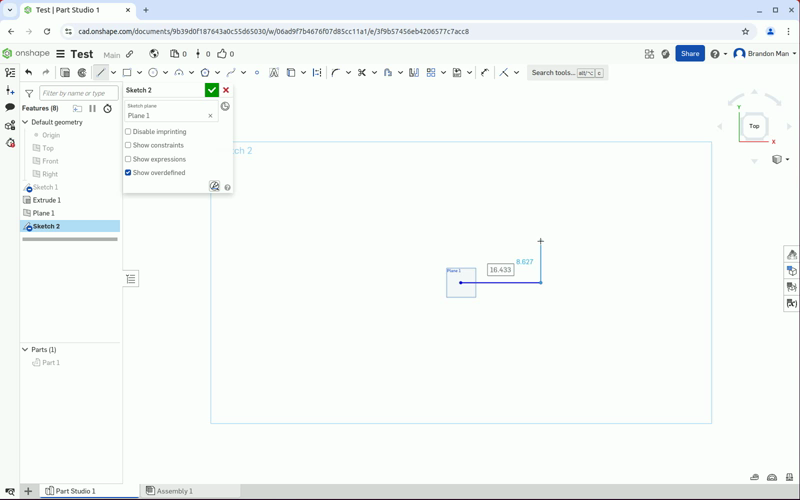
click(540, 240)
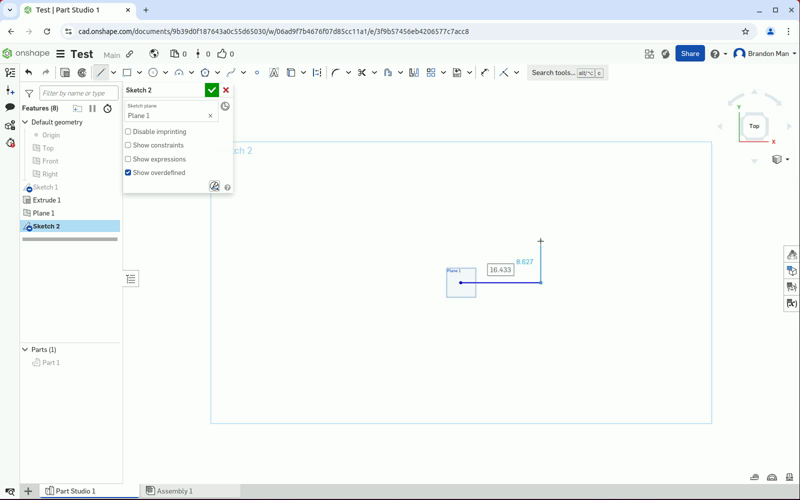
key_up(shift)
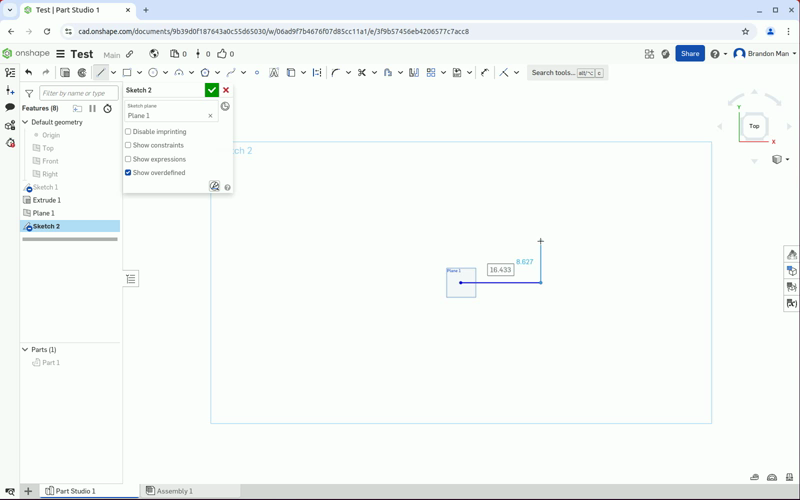
key_down(shift)
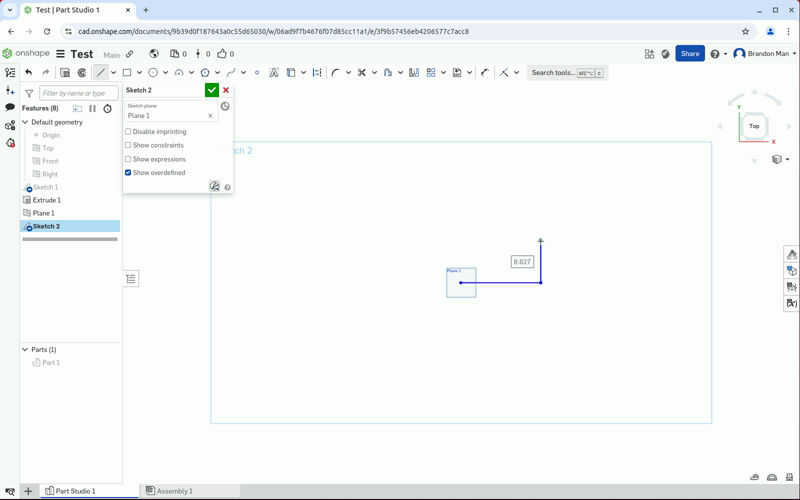
mouse_move(570, 240)
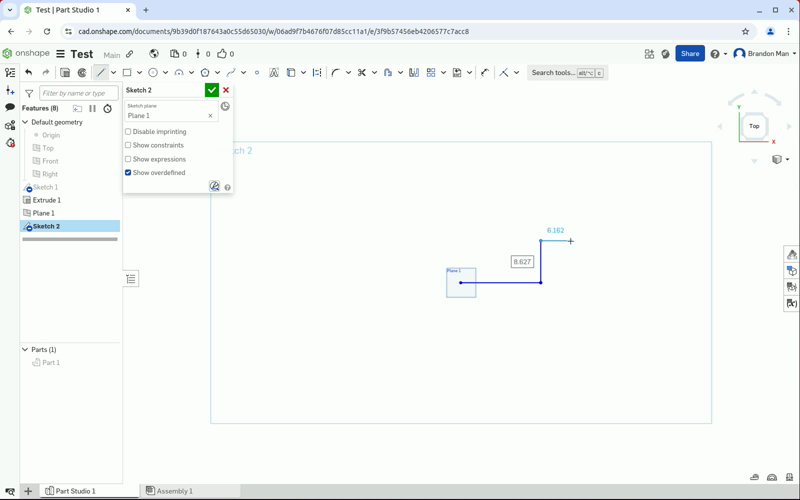
mouse_move(540, 217)
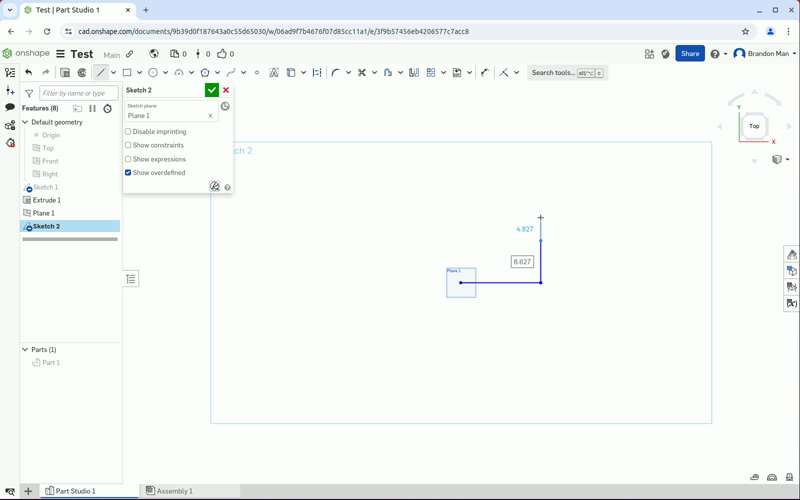
click(540, 217)
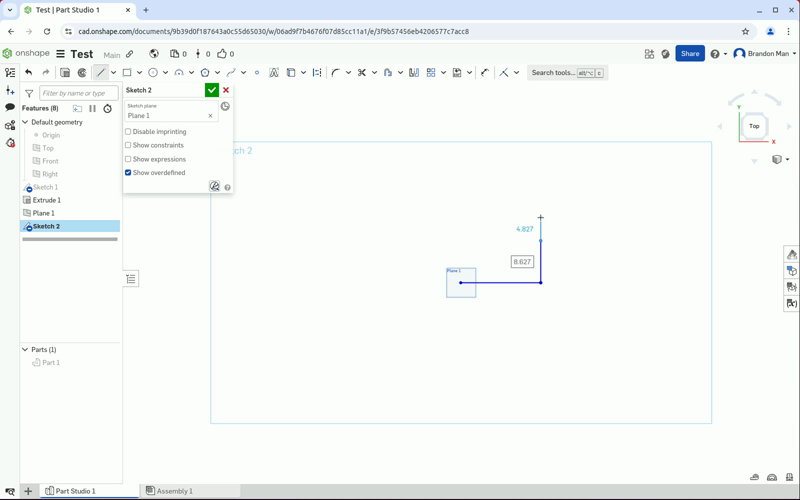
key_up(shift)
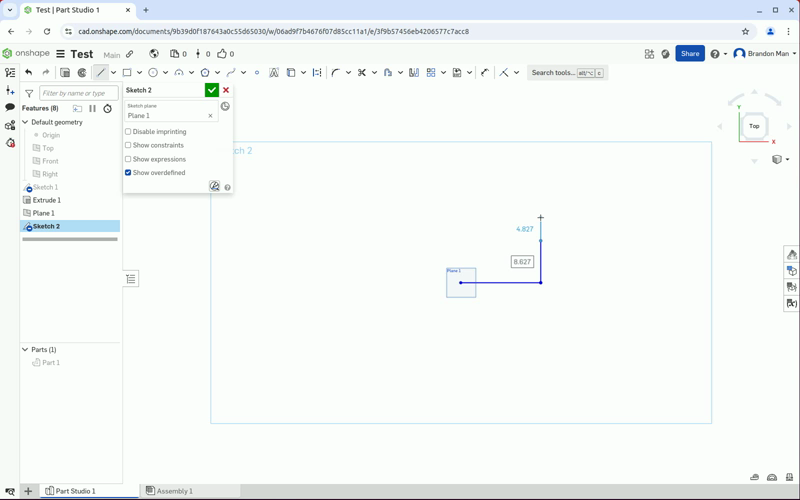
key_down(shift)
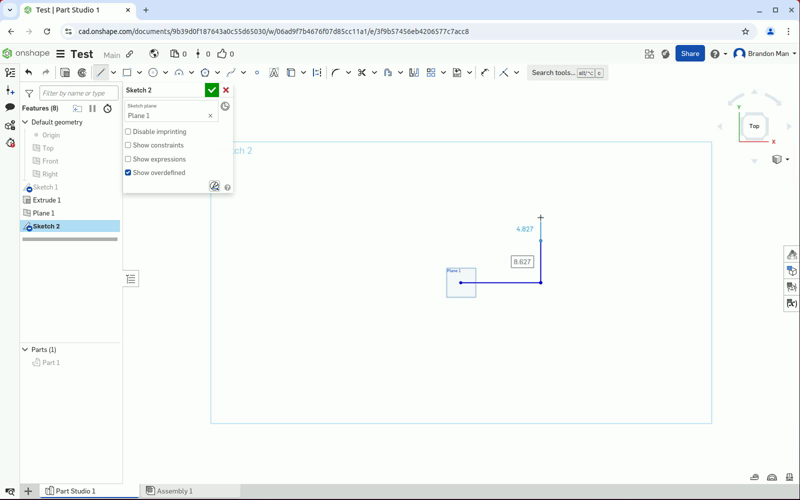
mouse_move(460, 217)
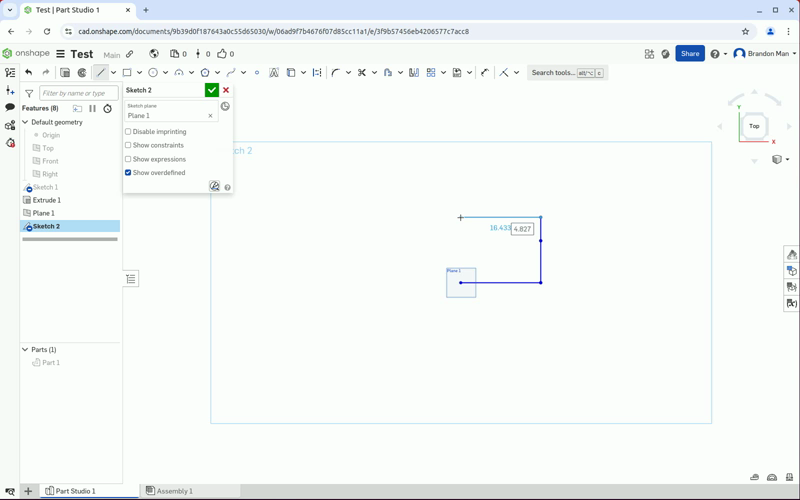
click(460, 217)
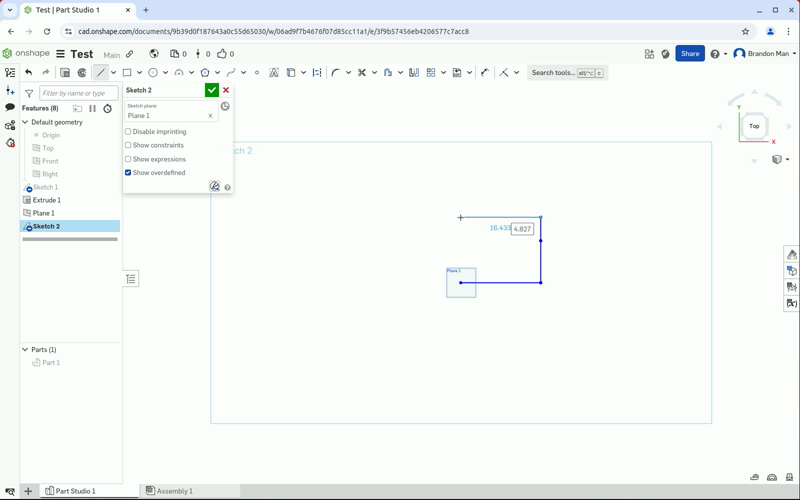
key_up(shift)
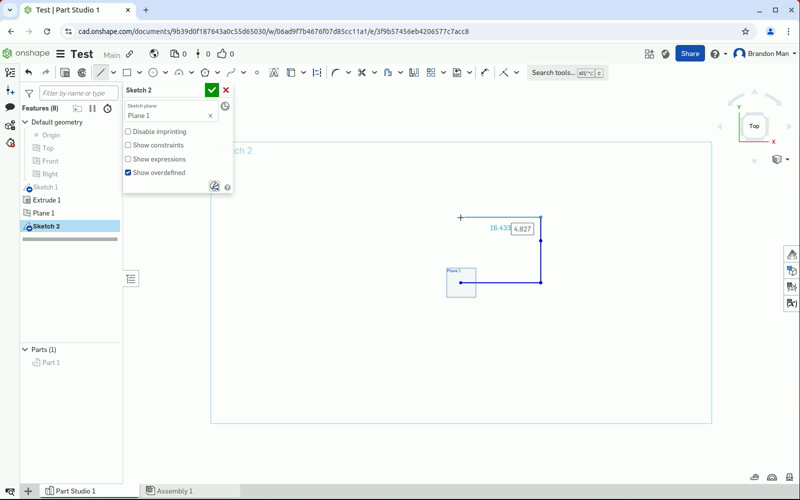
key_down(shift)
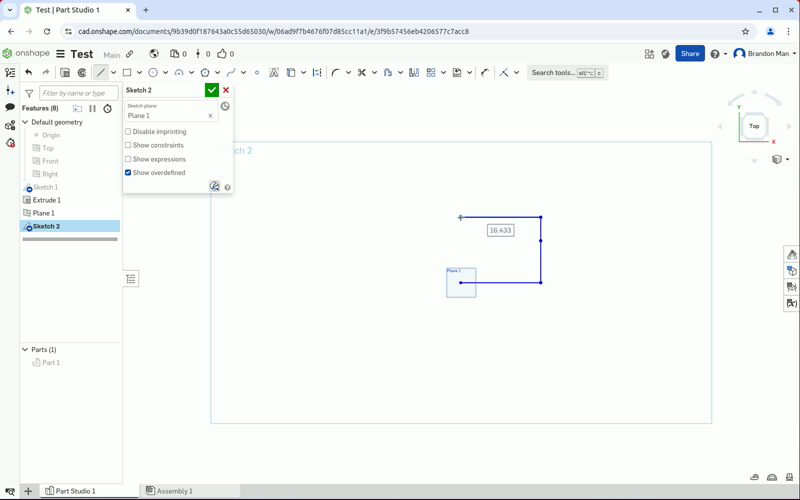
mouse_move(460, 282)
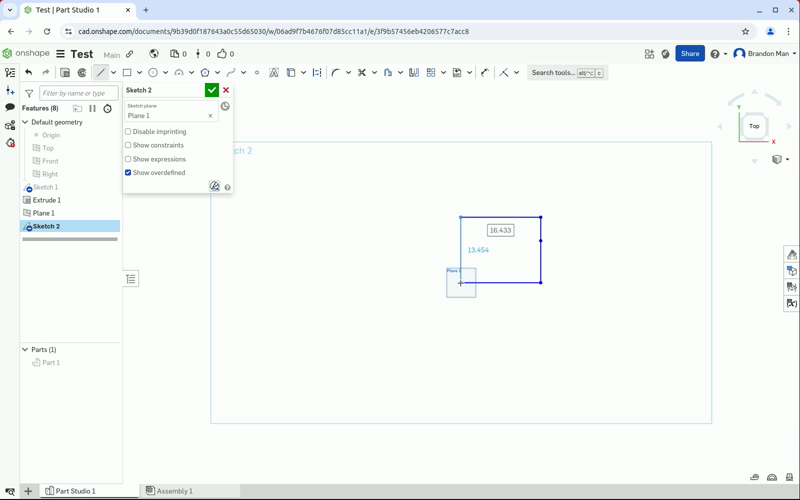
key_up(shift)
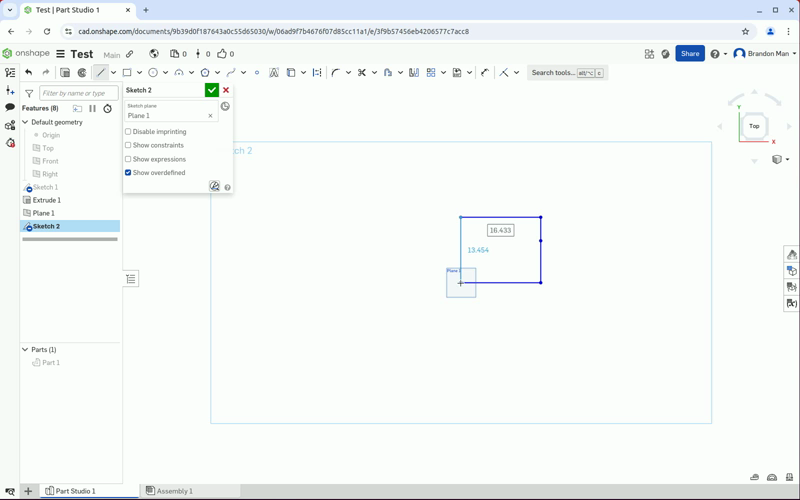
click(460, 282)
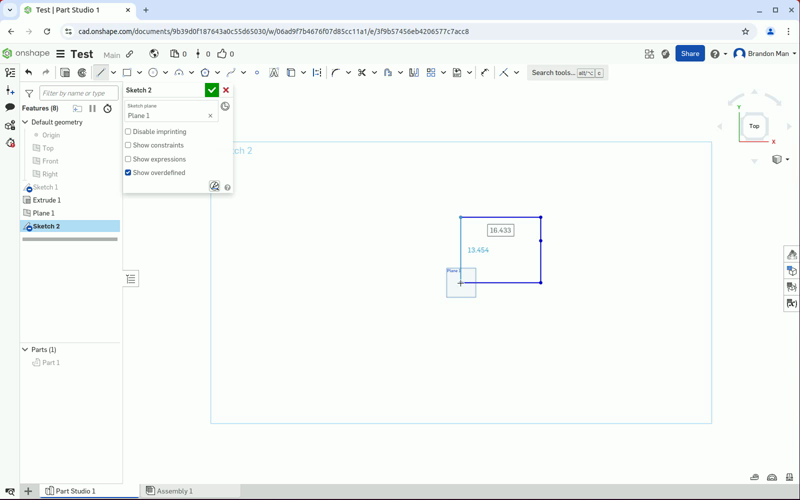
key(esc)
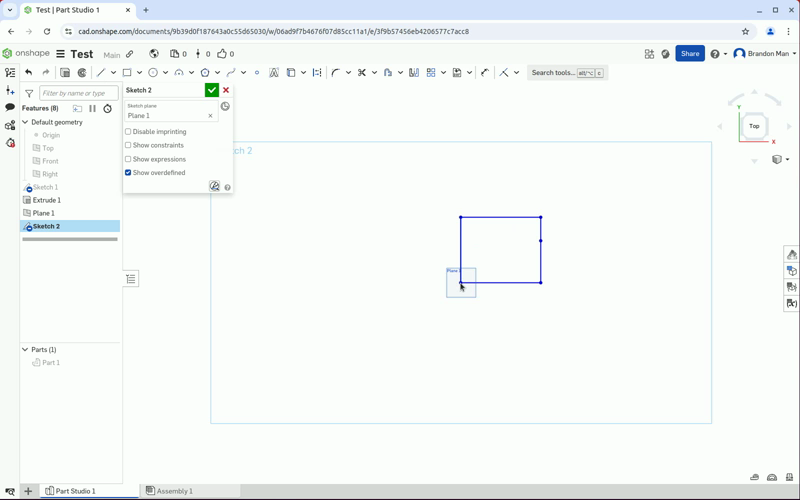
mouse_move(529, 274)
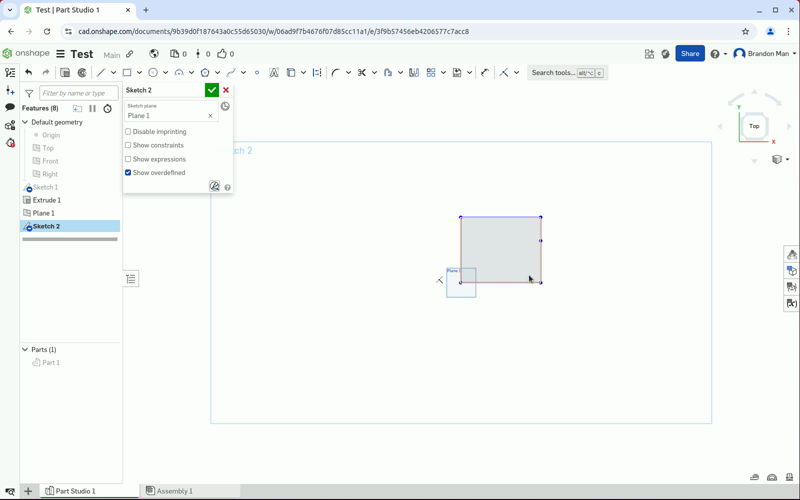
click(529, 274)
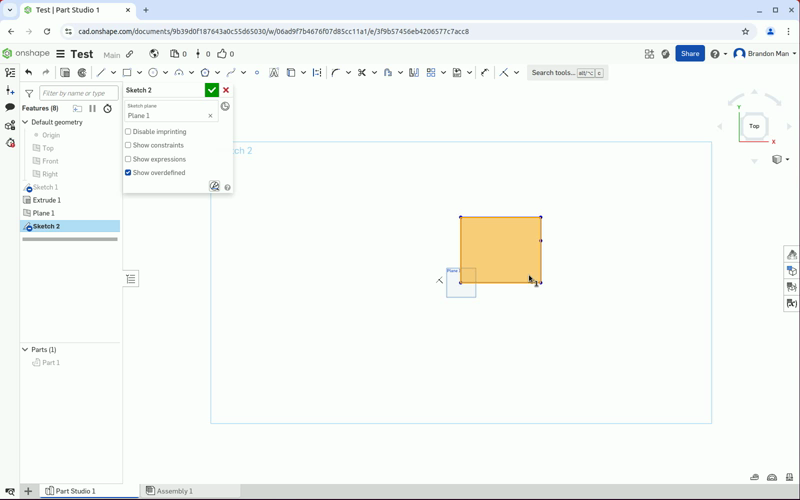
mouse_move(73, 352)
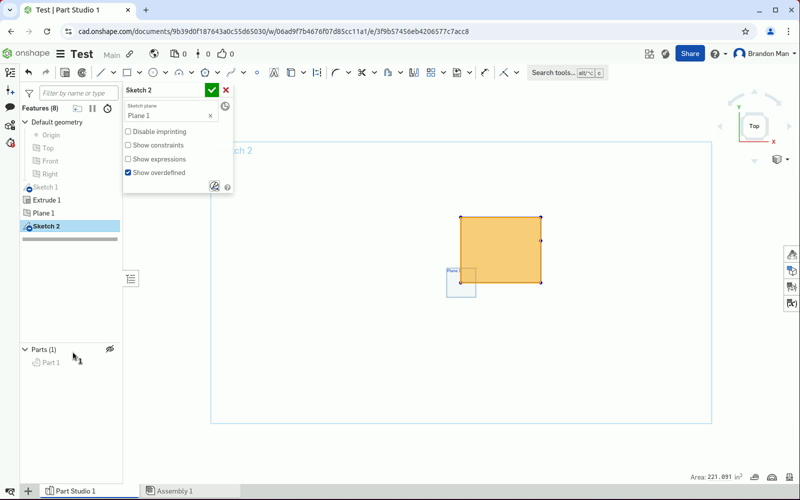
key(shift+y)
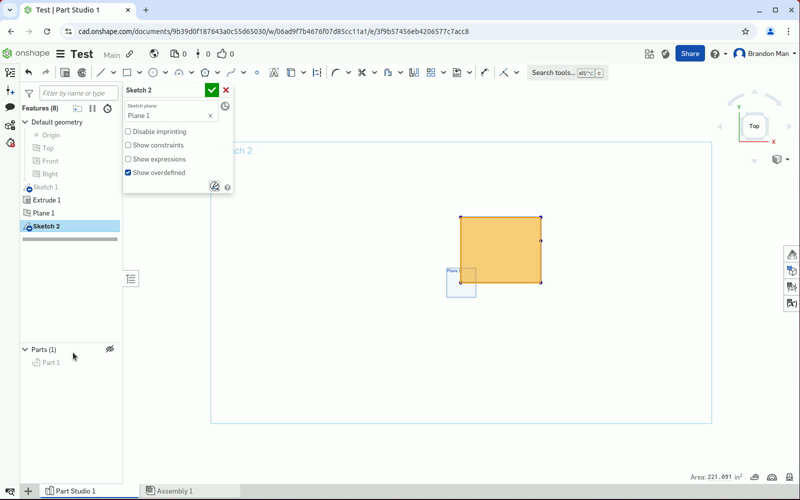
key(shift+e)
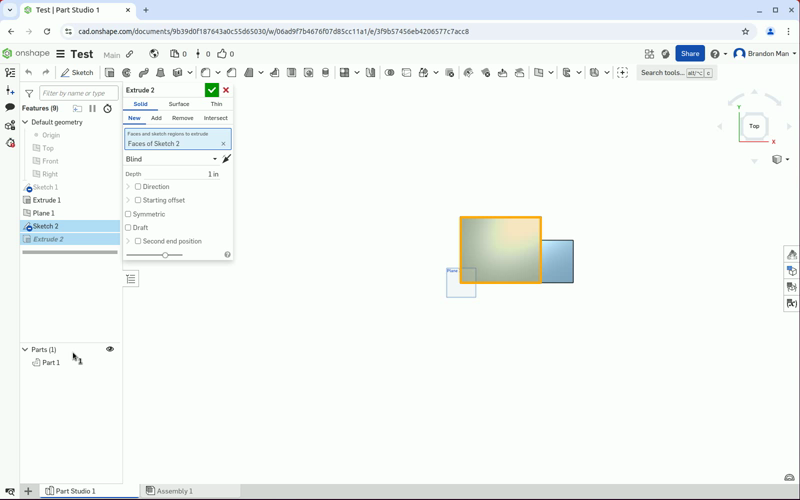
mouse_move(143, 106)
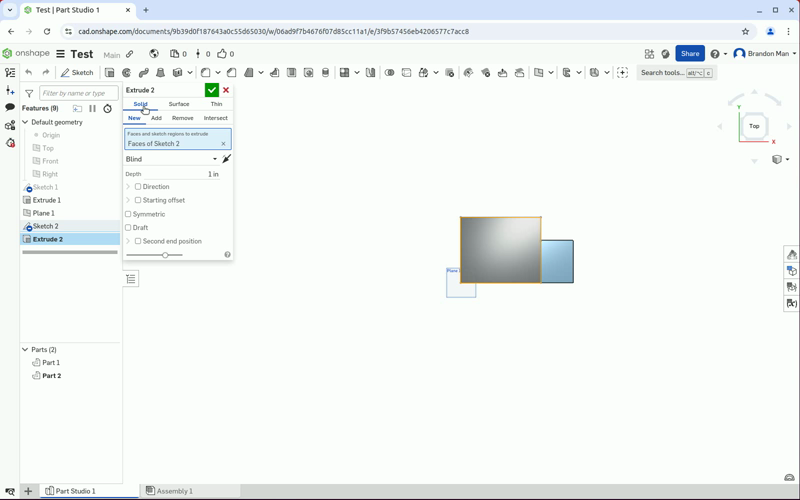
click(143, 106)
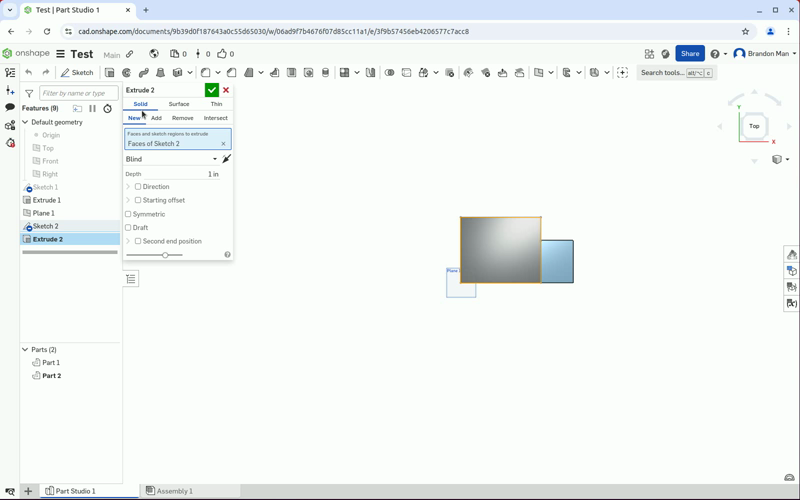
mouse_move(137, 120)
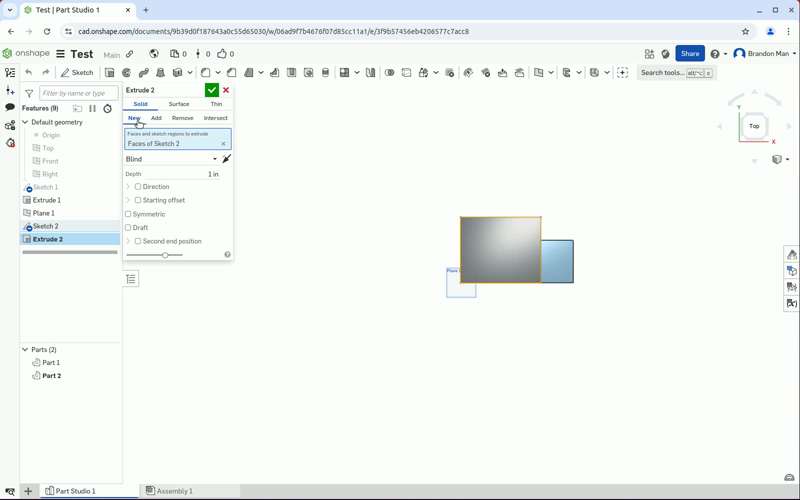
click(137, 120)
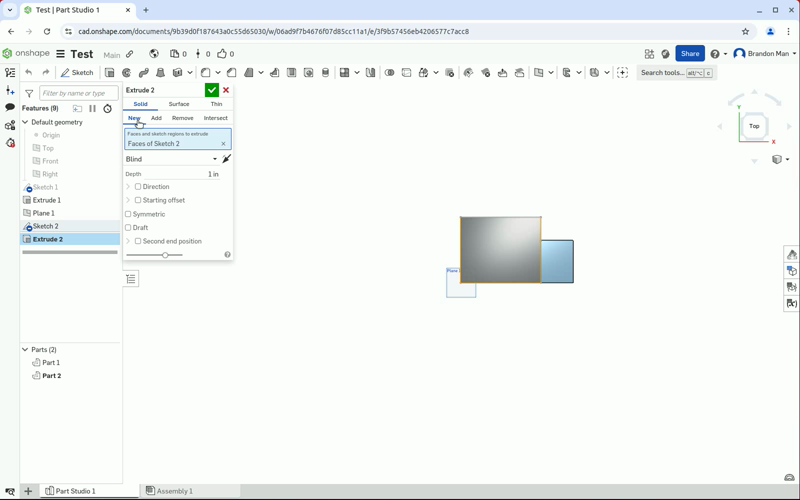
key(tab, 4)
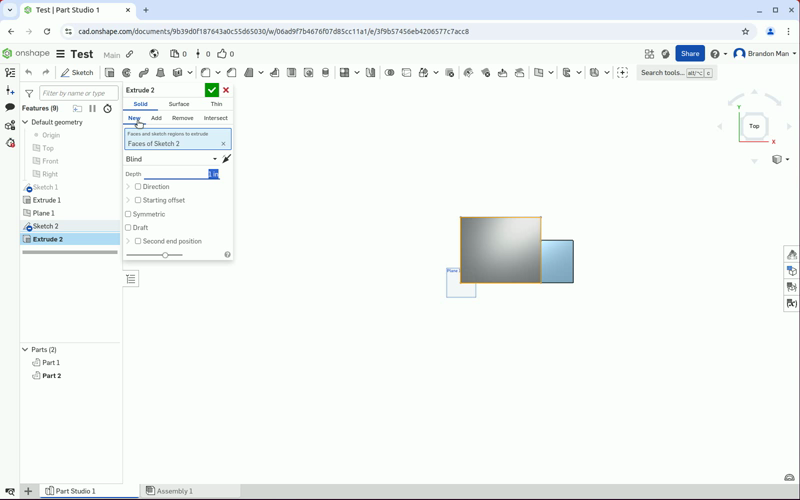
text(5.777)
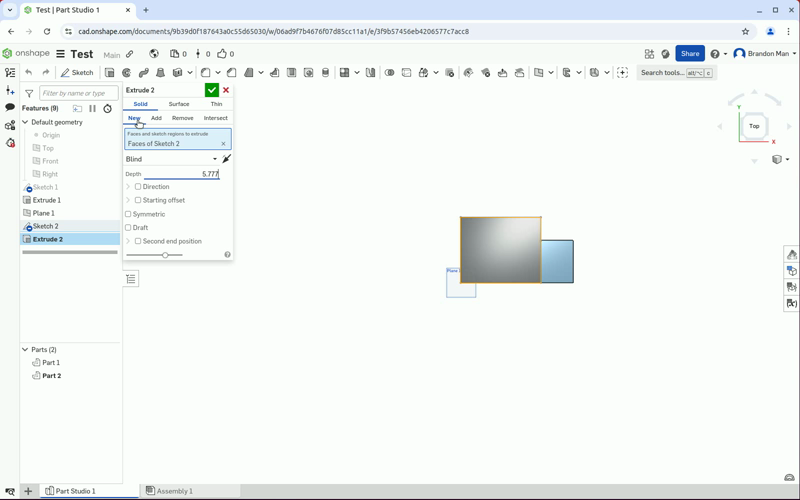
key(enter)
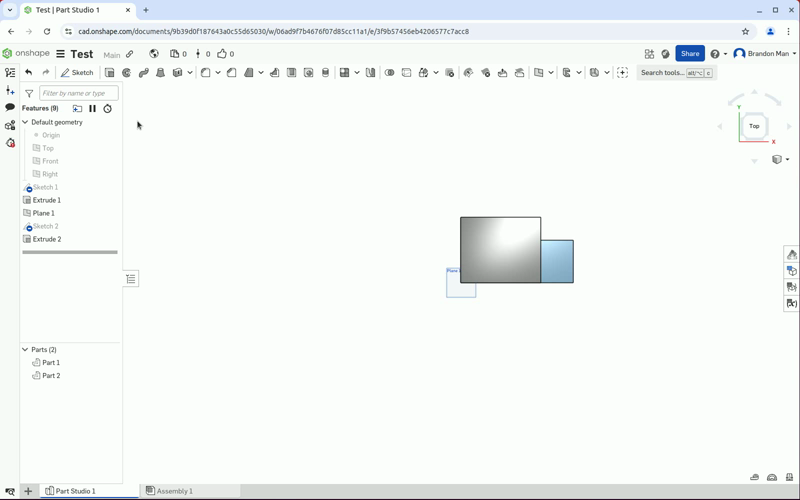
key(shift+h)
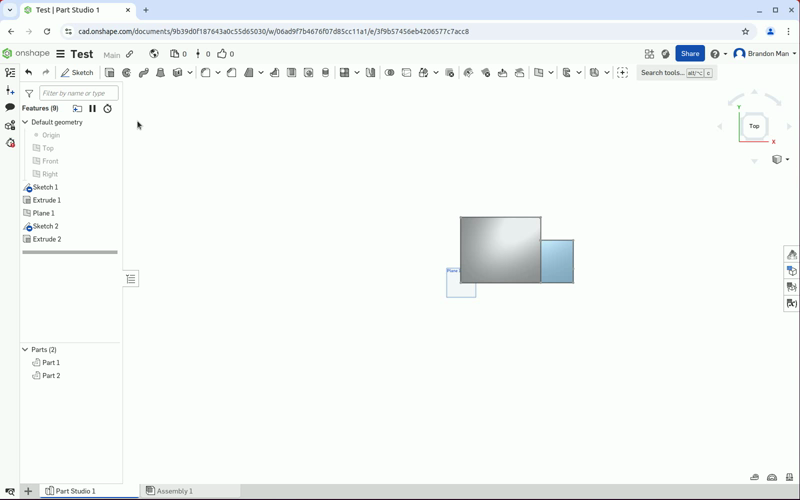
key(shift+h)
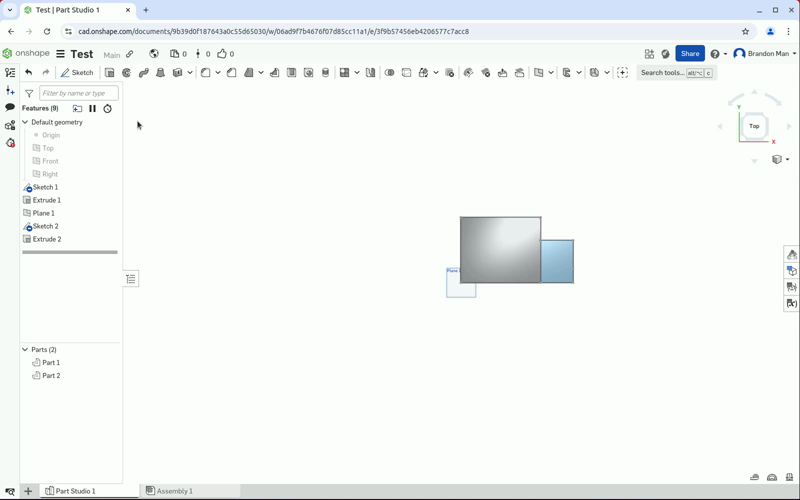
key(shift+7)
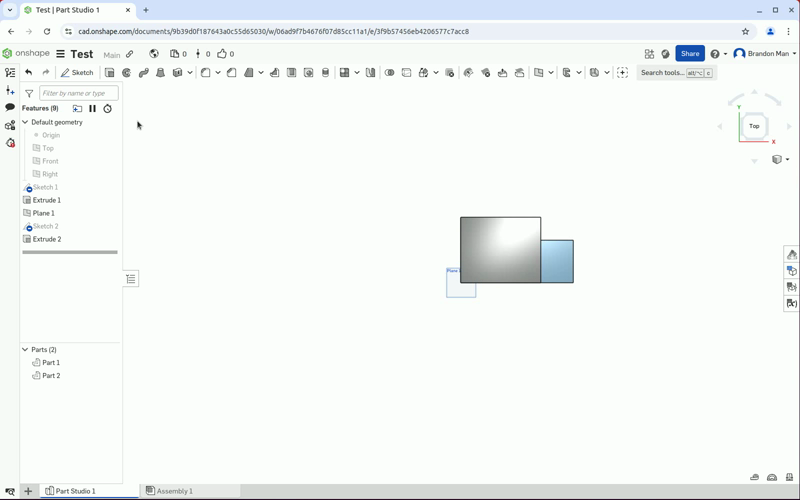
key(up, 3)
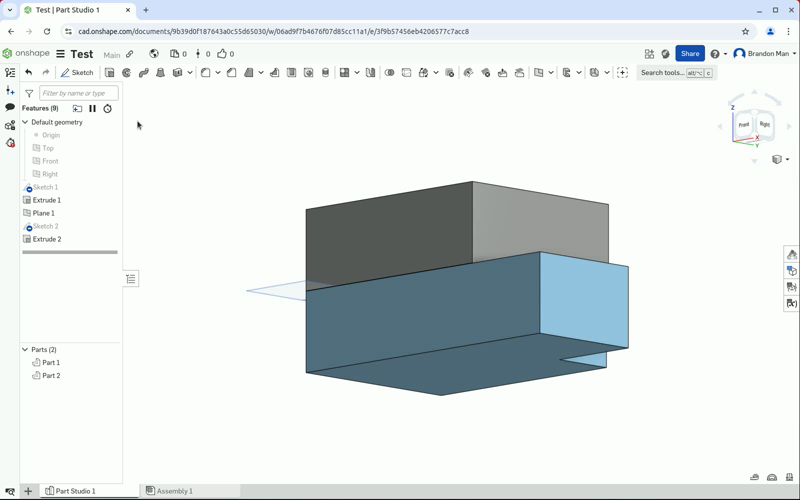
key(left, 3)
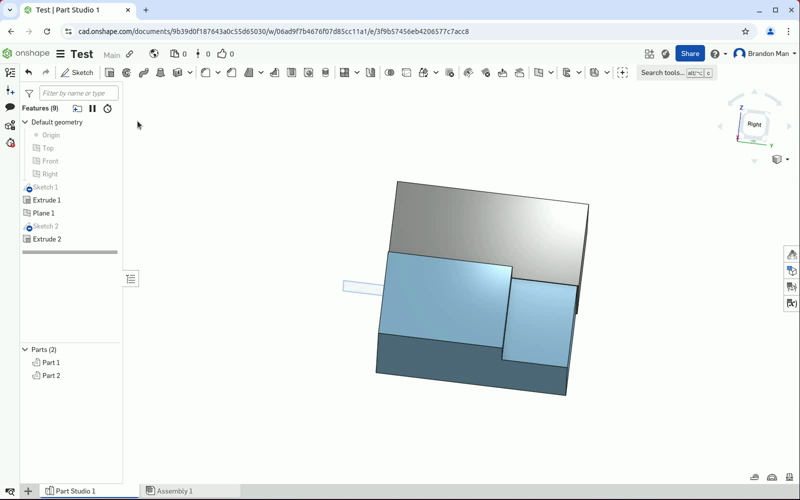
key(right, 3)
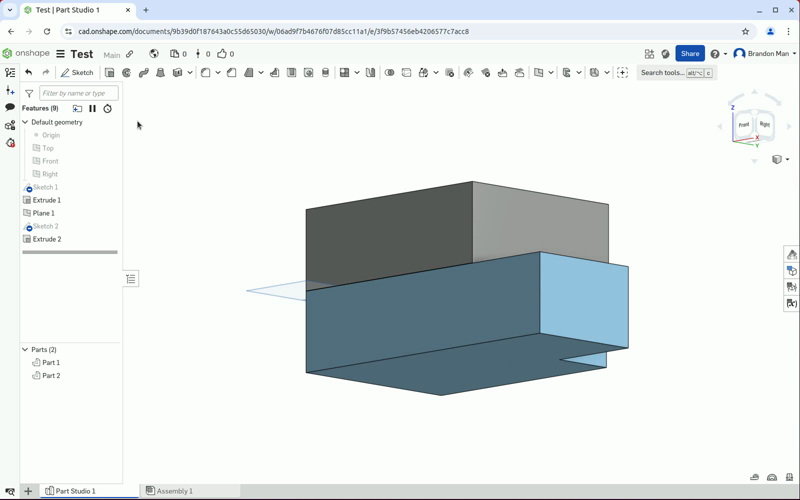
key(down, 3)
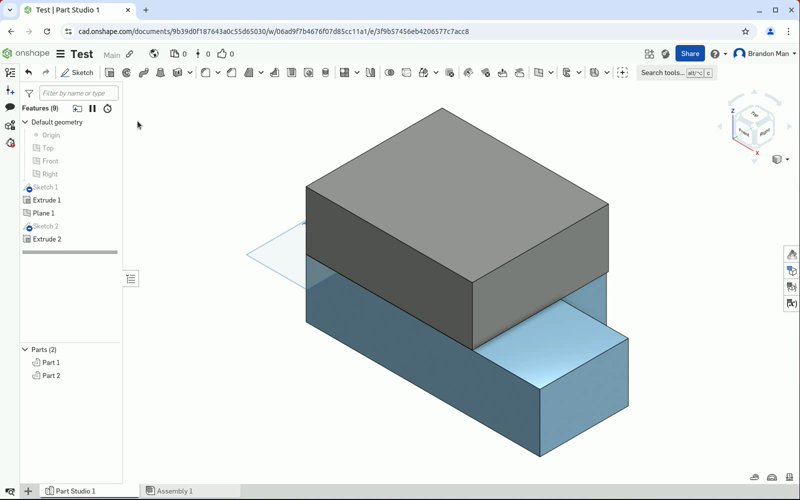
mouse_move(73, 189)
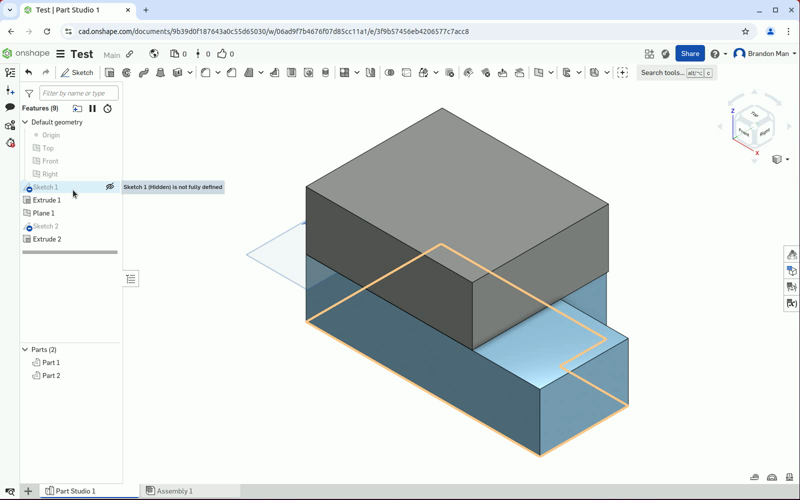
click(73, 189)